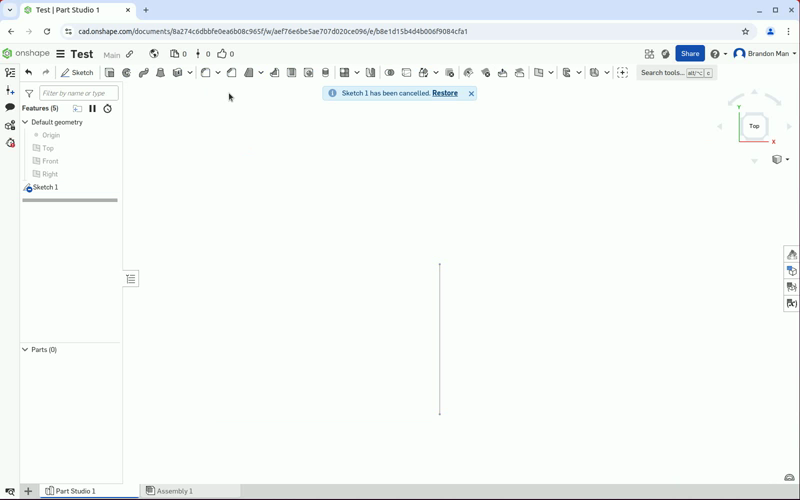
key(shift+h)
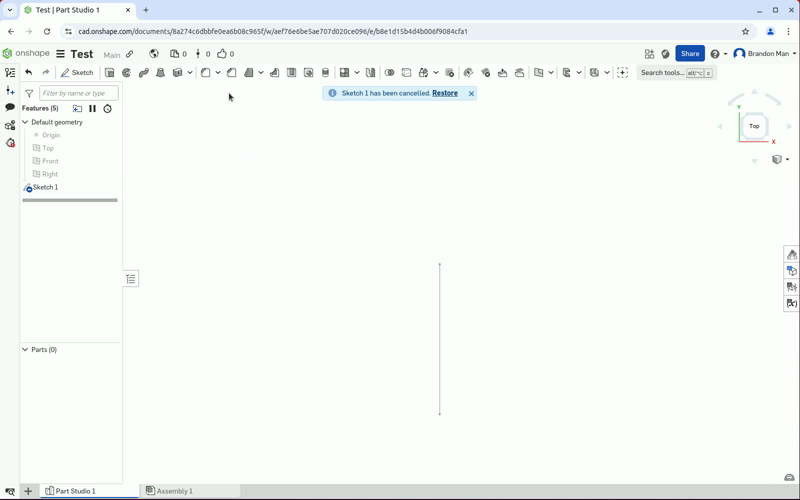
key(shift+s)
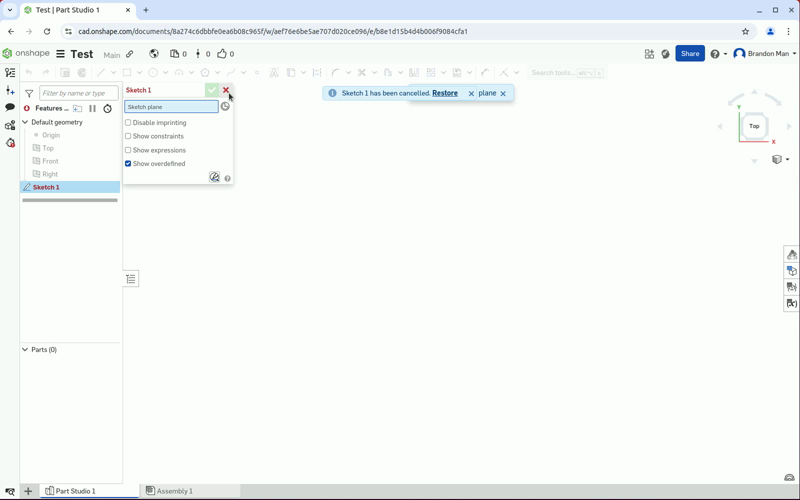
mouse_move(73, 150)
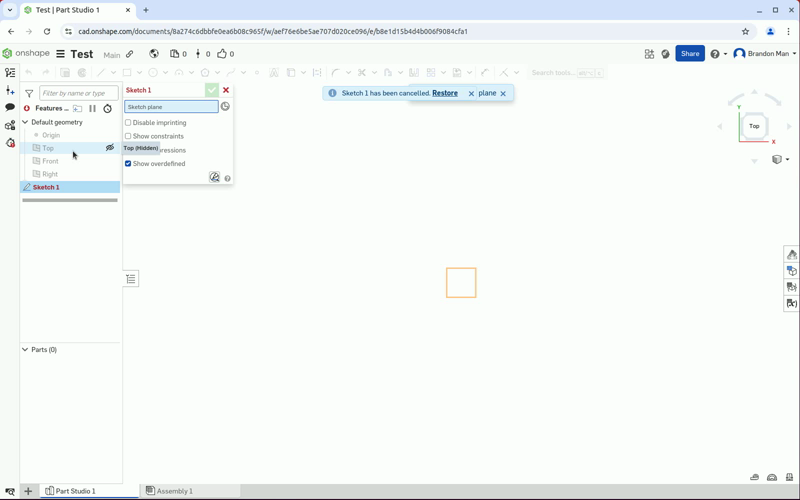
click(73, 150)
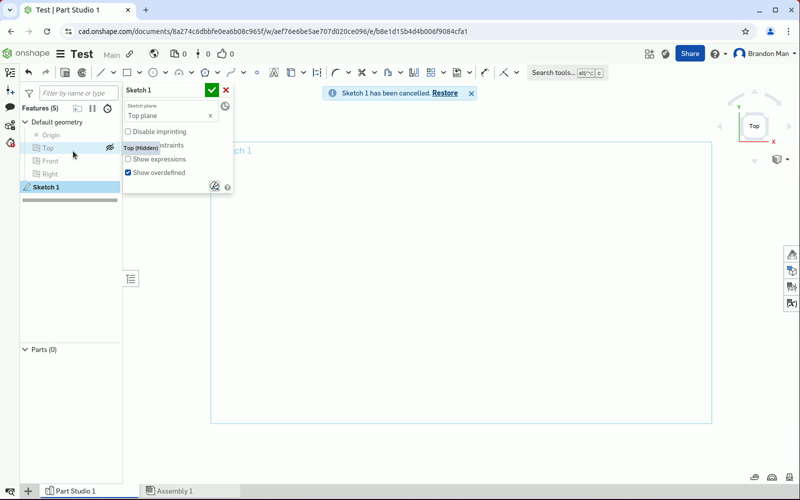
mouse_move(73, 352)
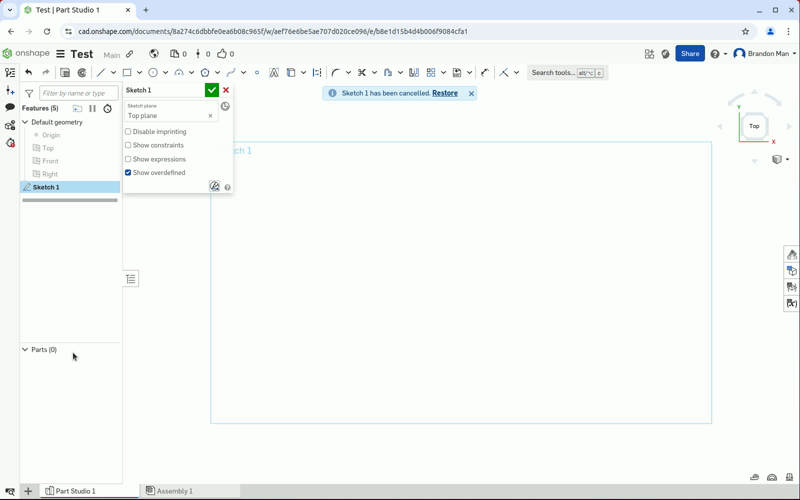
key(y)
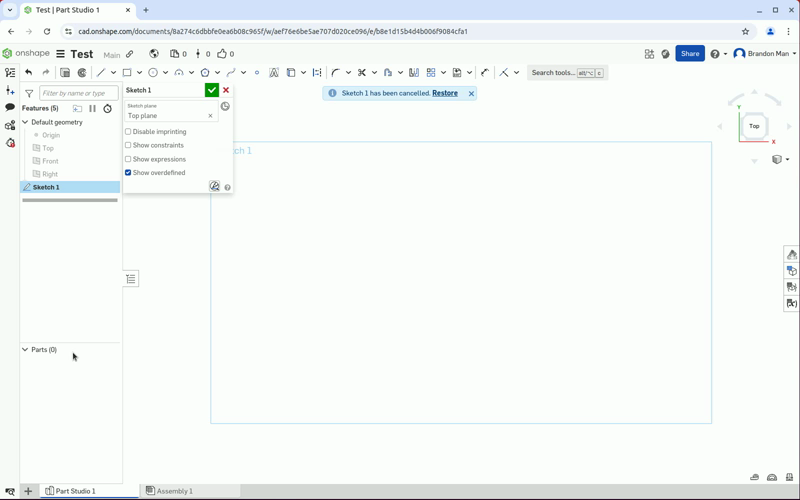
key(l)
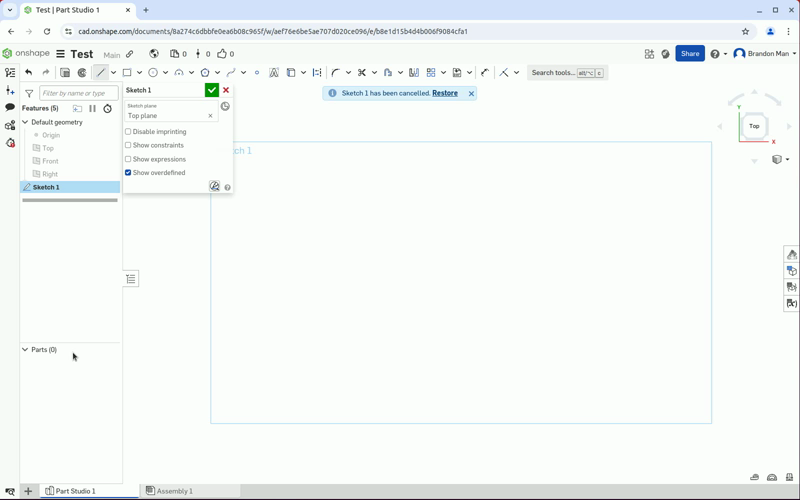
key_down(shift)
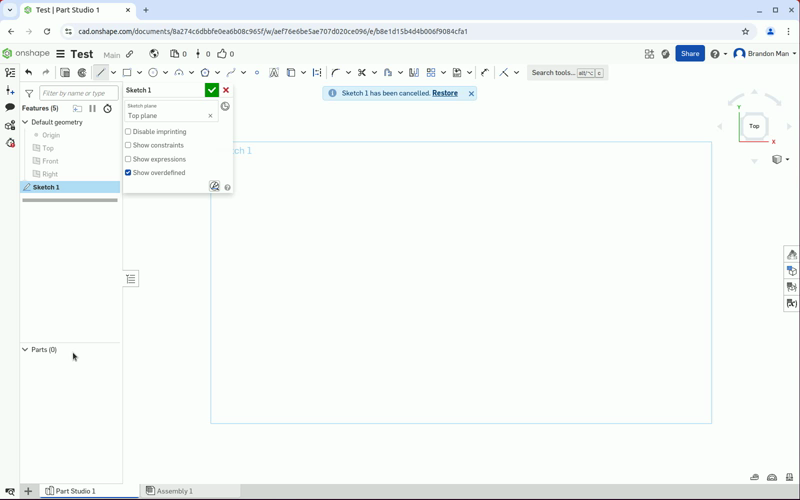
mouse_move(460, 282)
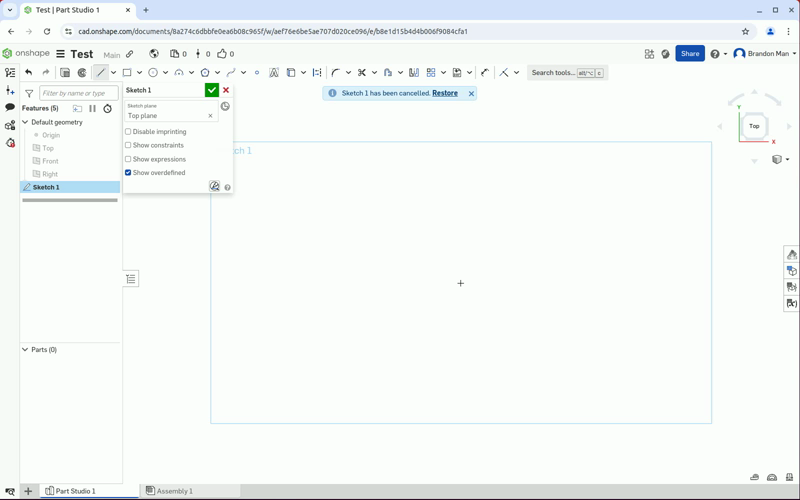
click(460, 282)
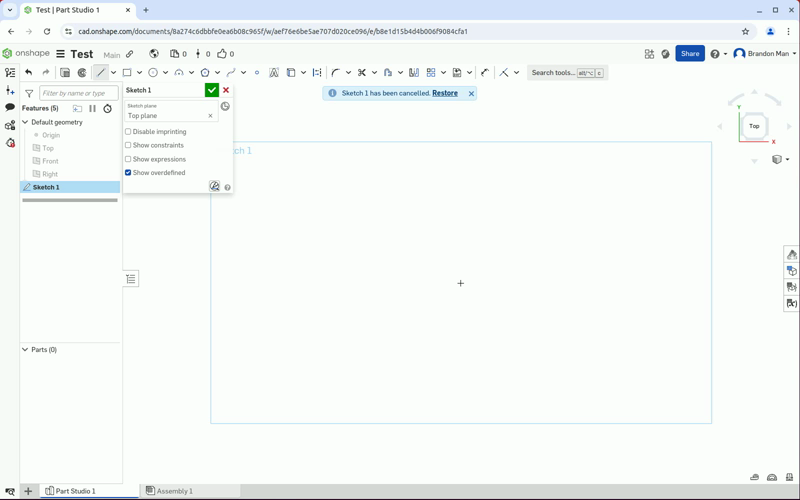
key_up(shift)
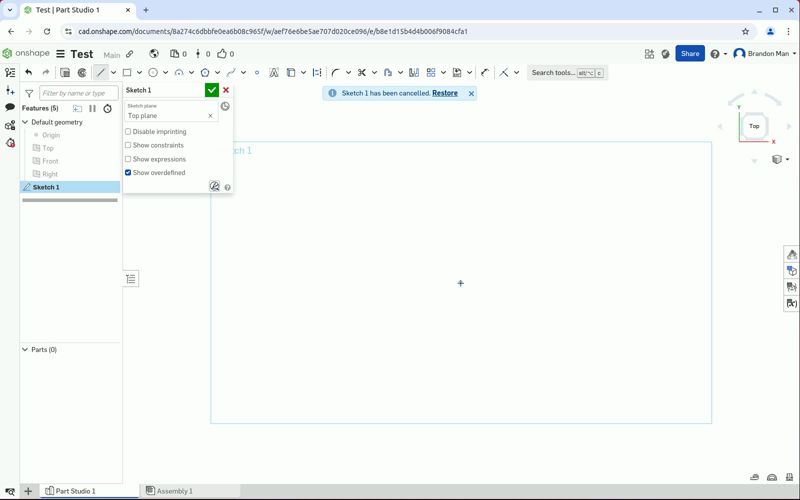
key_down(shift)
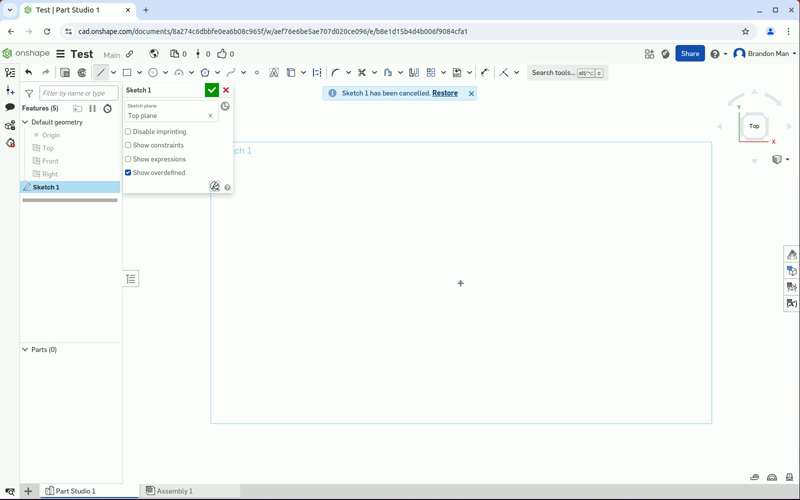
mouse_move(573, 282)
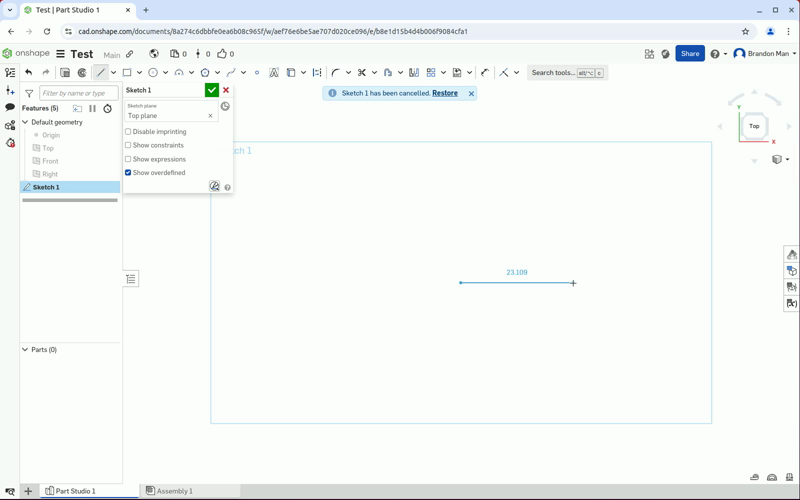
click(573, 282)
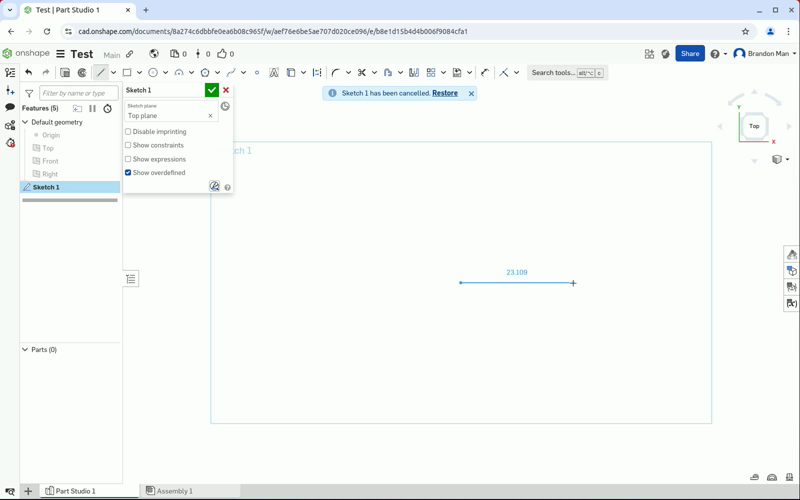
key_up(shift)
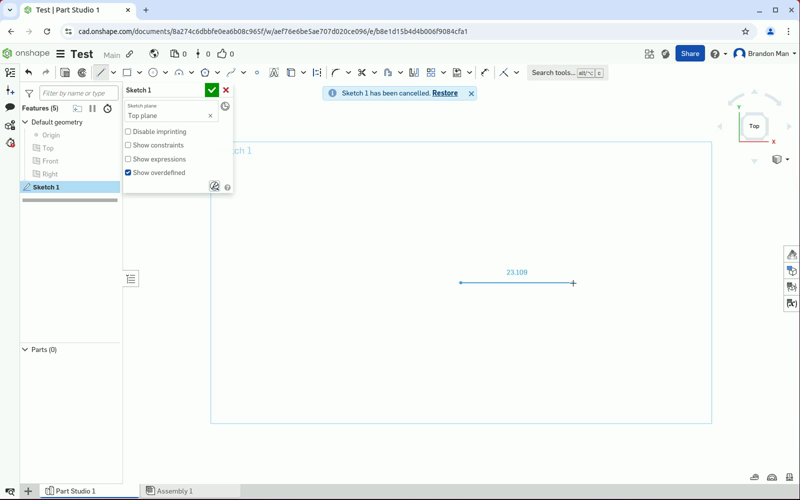
key_down(shift)
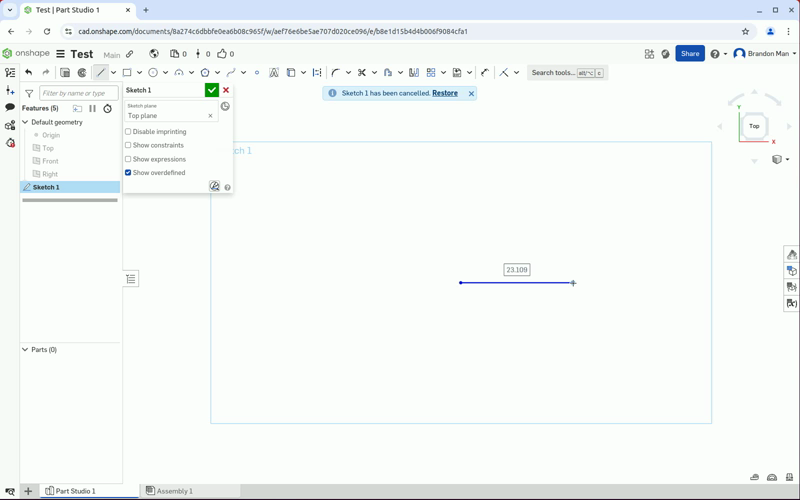
mouse_move(573, 213)
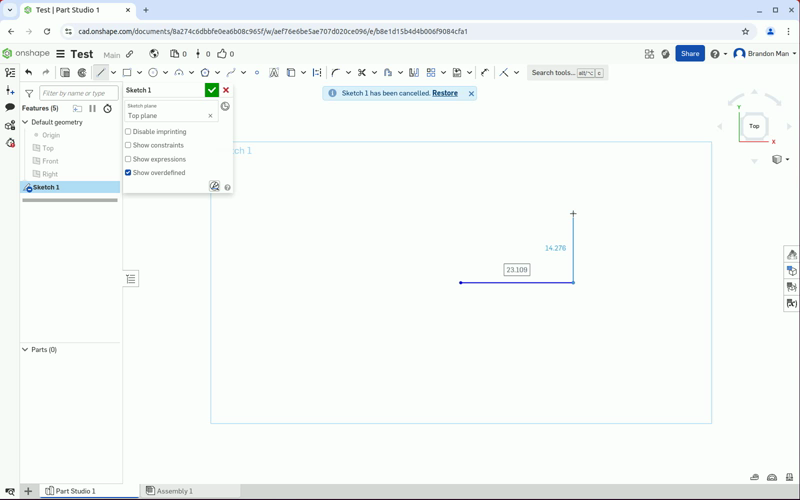
click(573, 213)
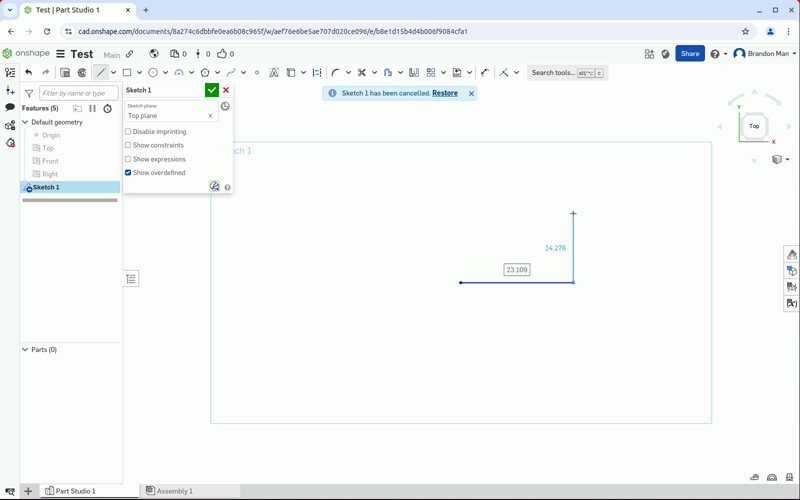
key_up(shift)
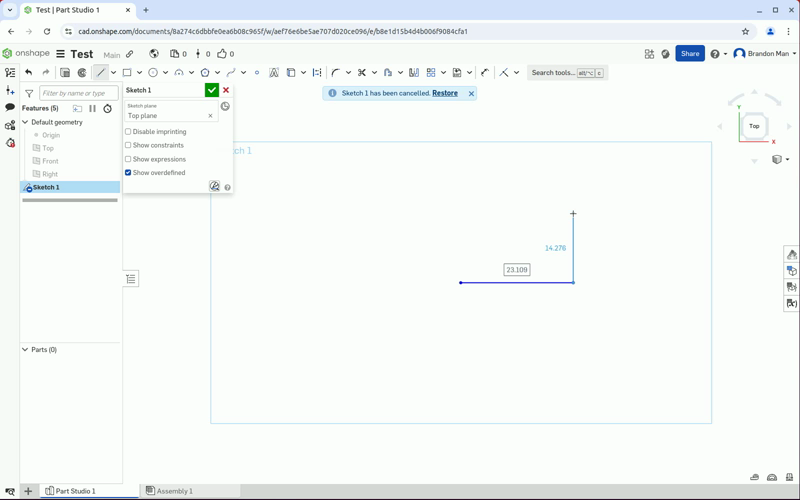
key_down(shift)
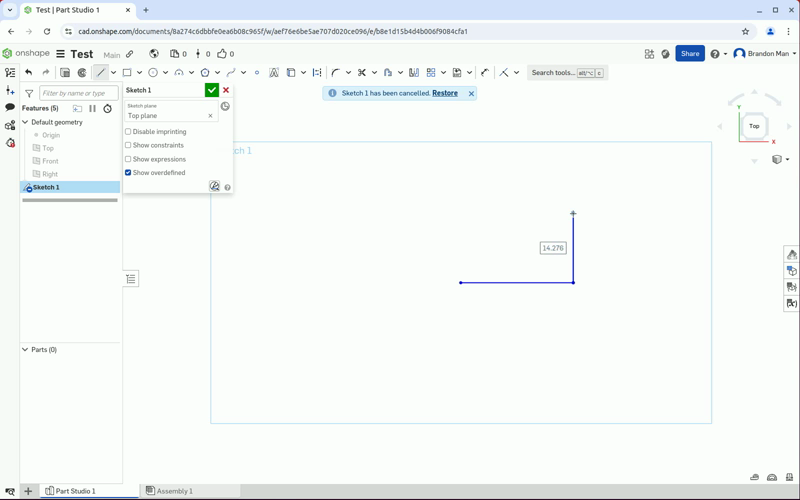
mouse_move(460, 213)
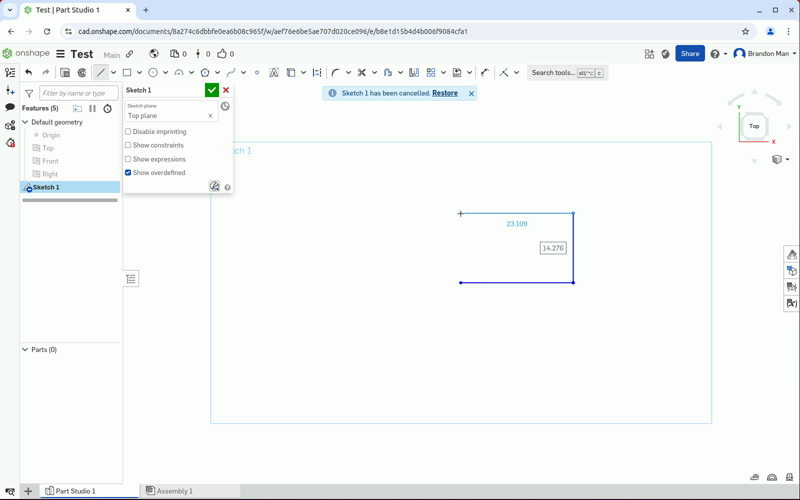
click(460, 213)
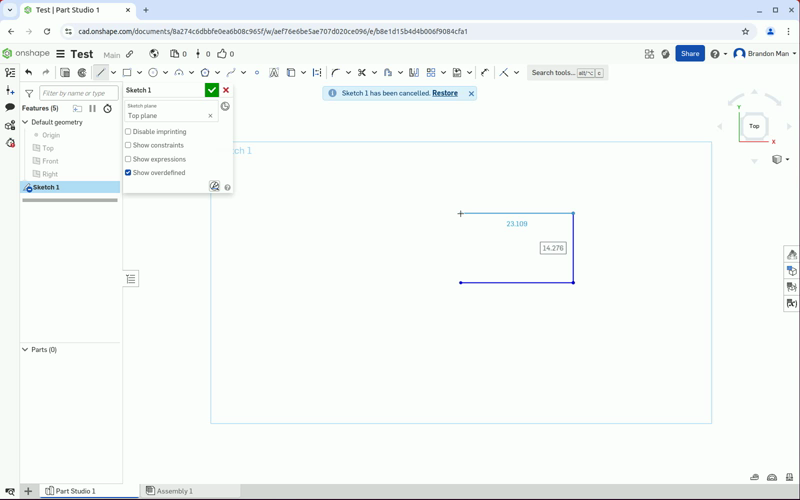
key_up(shift)
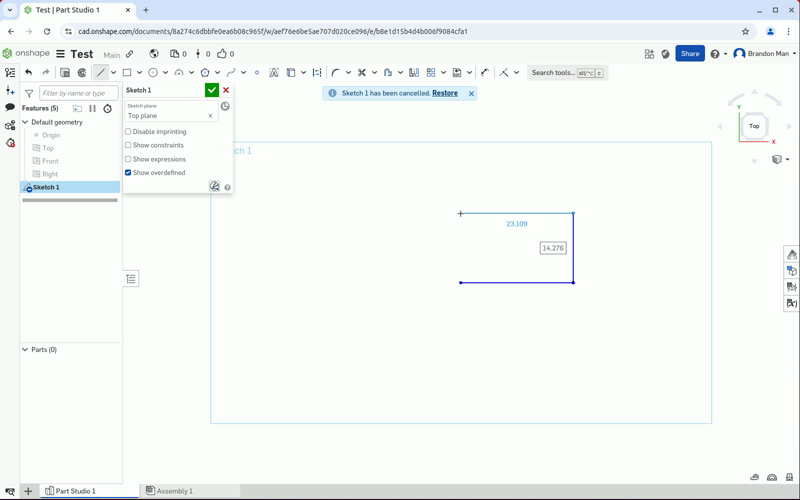
key_down(shift)
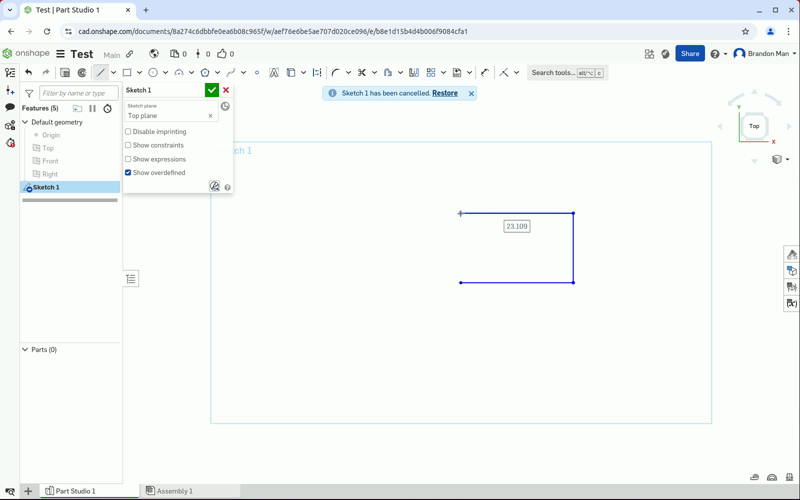
mouse_move(460, 282)
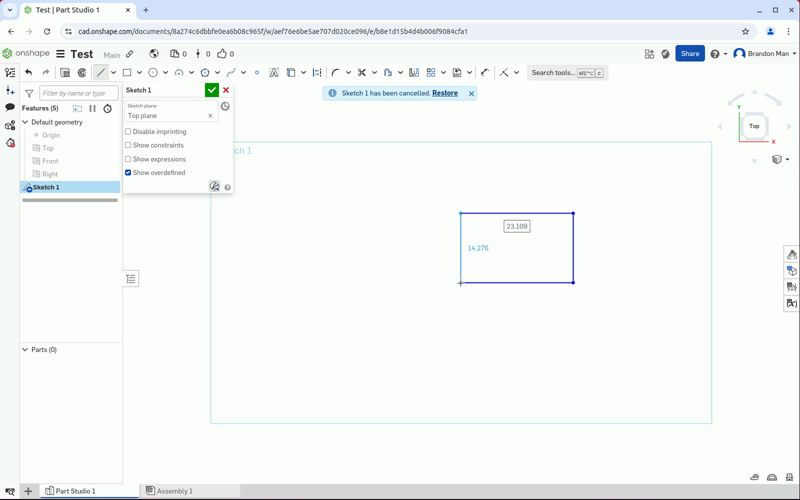
key_up(shift)
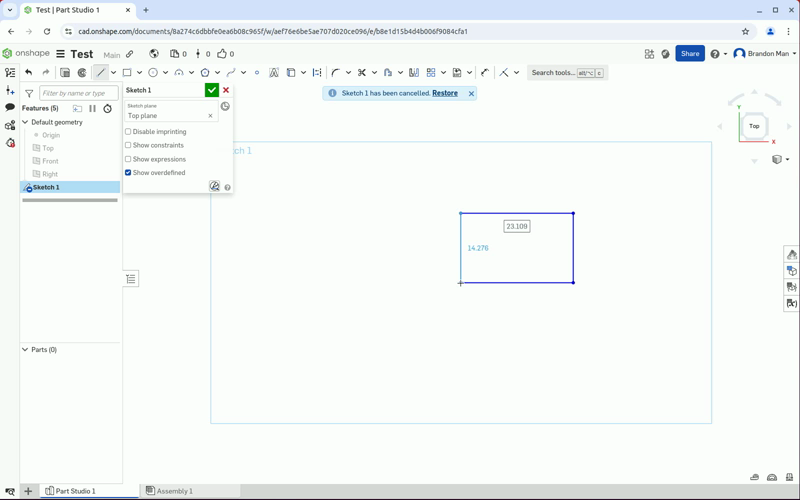
click(460, 282)
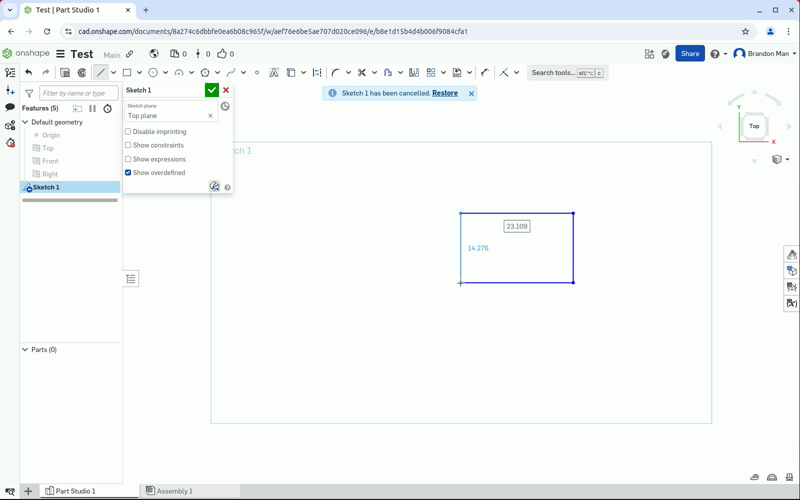
key(esc)
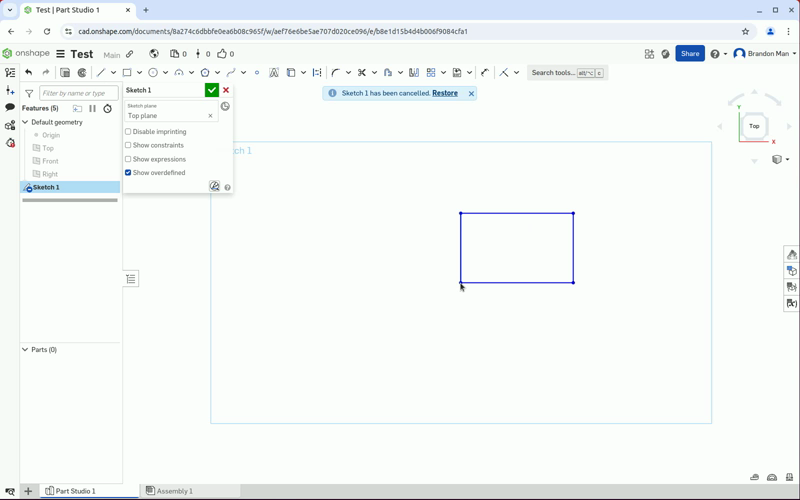
mouse_move(536, 246)
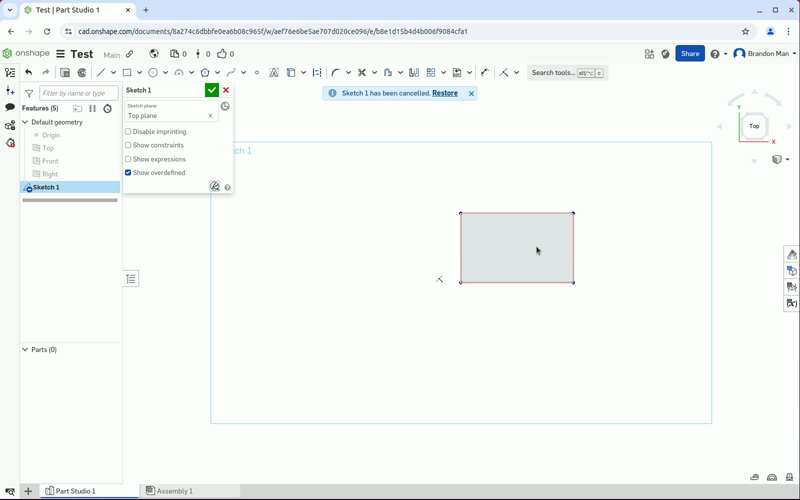
click(536, 246)
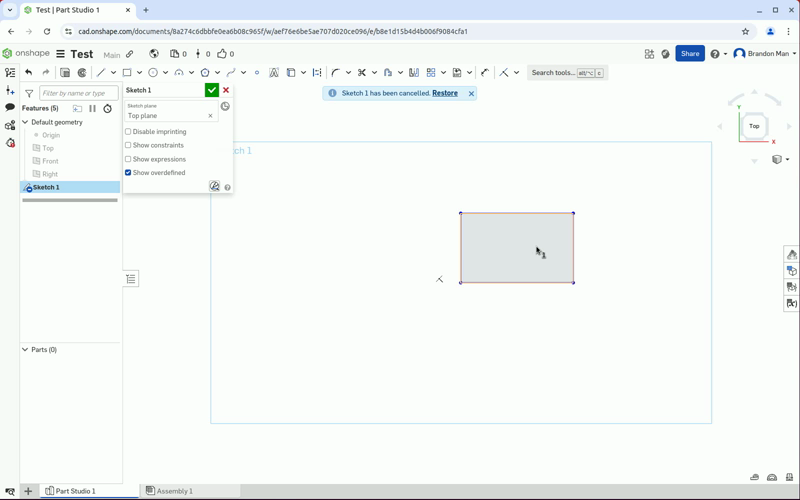
mouse_move(73, 352)
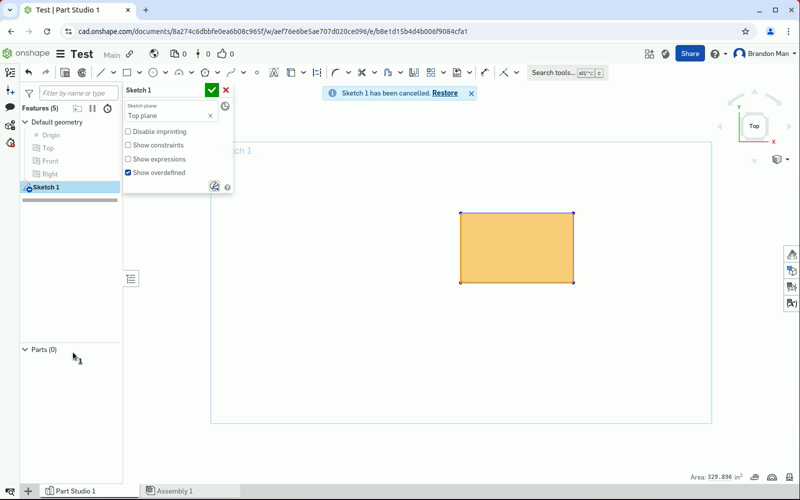
key(shift+y)
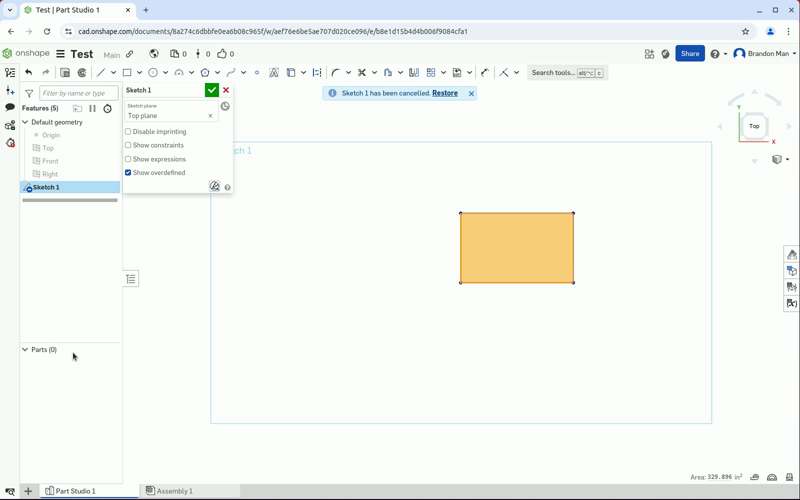
key(shift+e)
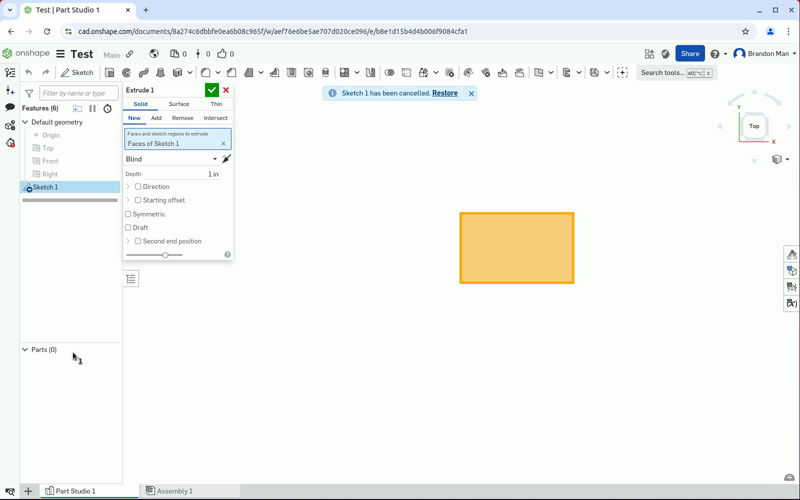
mouse_move(143, 106)
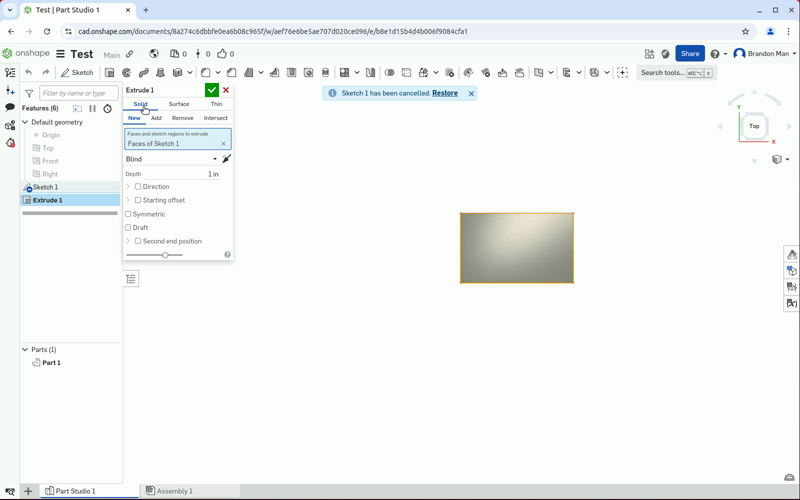
click(143, 106)
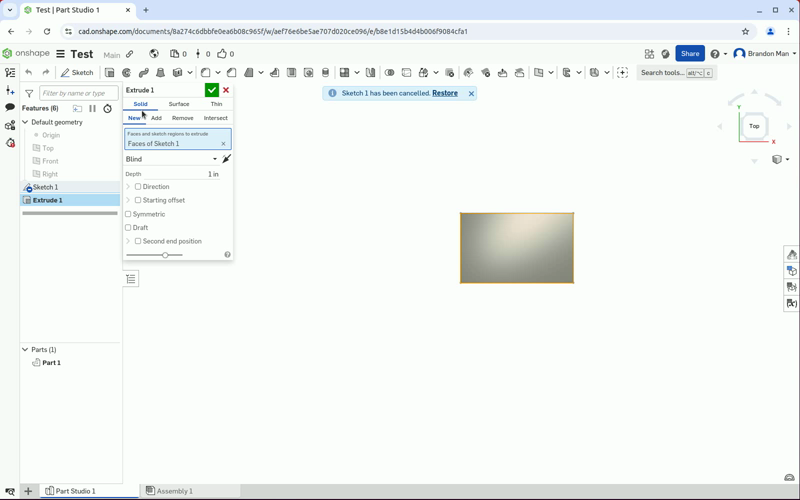
mouse_move(137, 120)
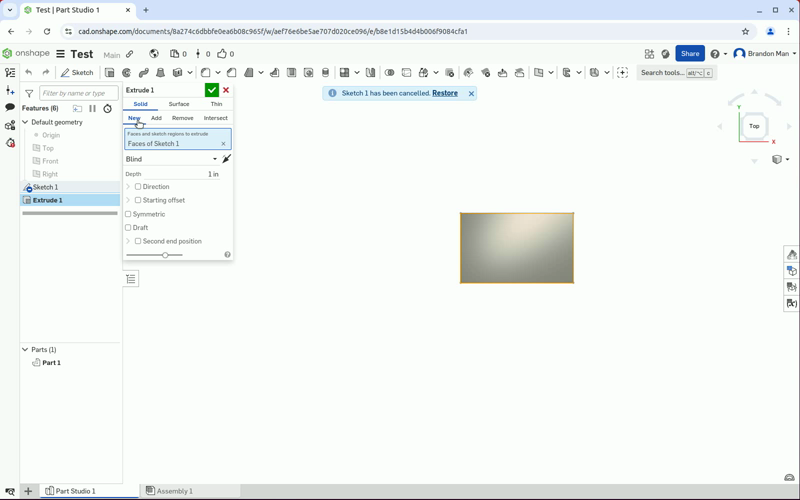
click(137, 120)
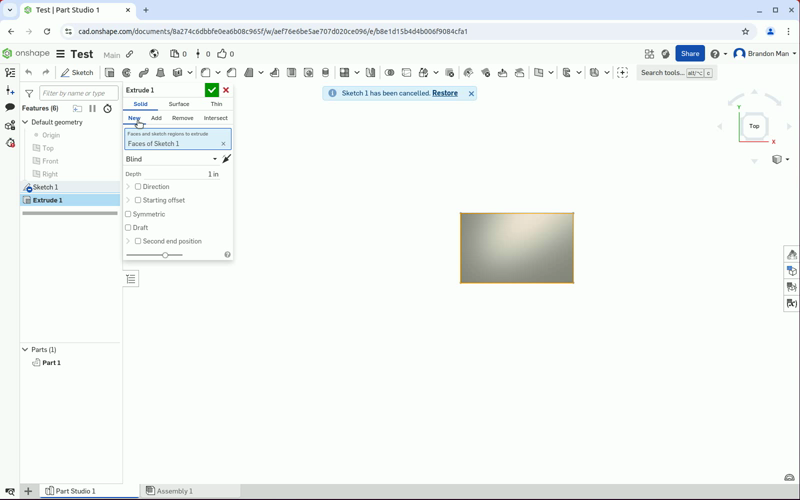
key(tab, 4)
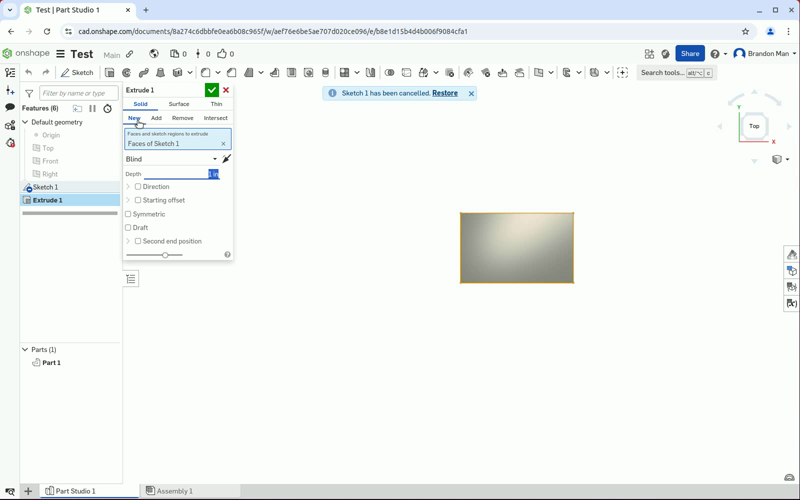
text(11.554)
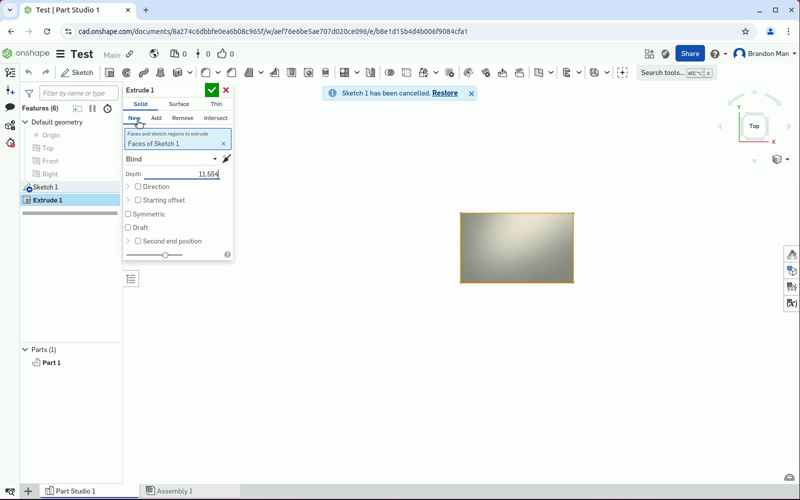
key(enter)
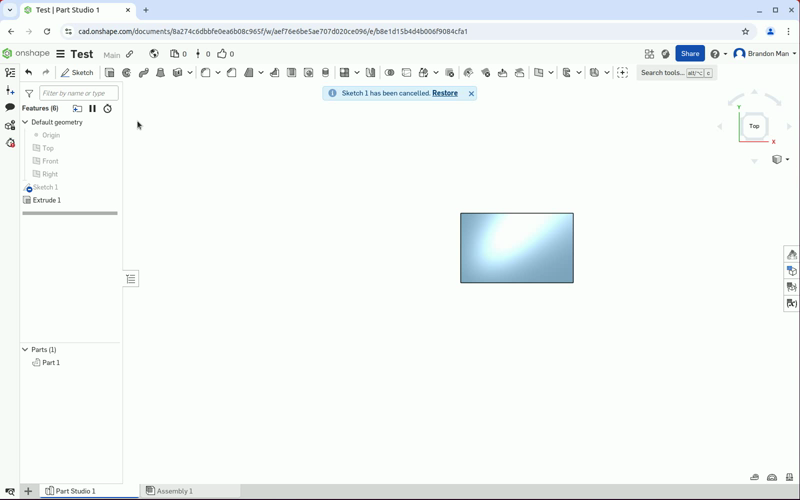
key(shift+h)
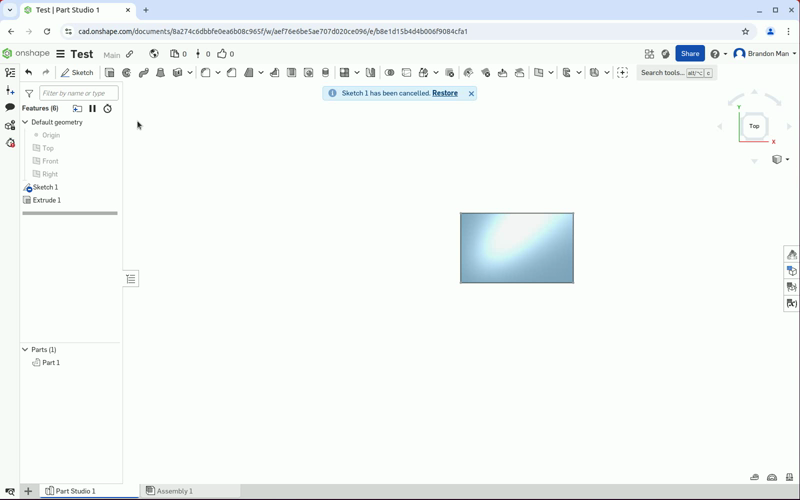
key(shift+h)
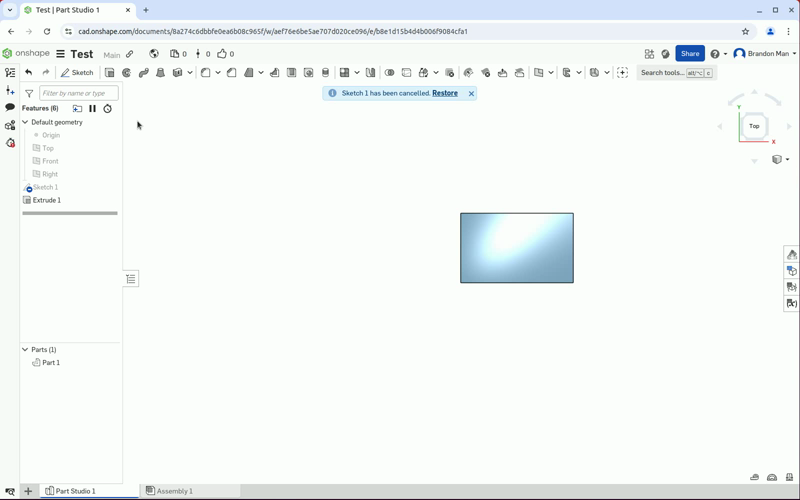
mouse_move(73, 189)
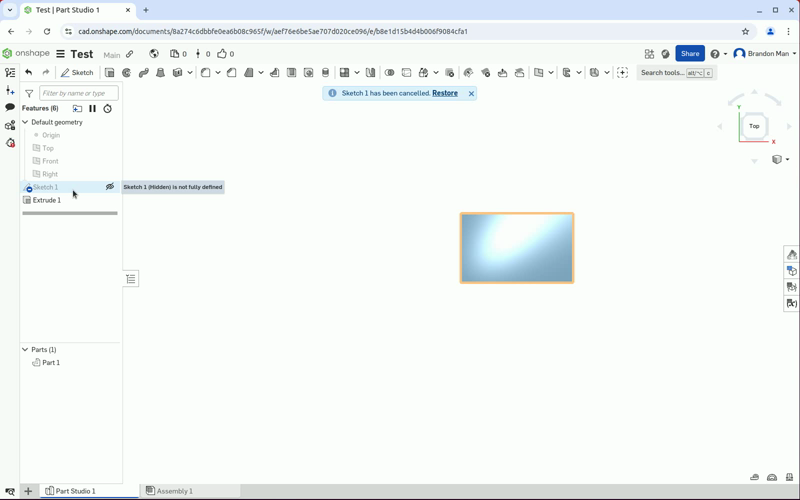
click(73, 189)
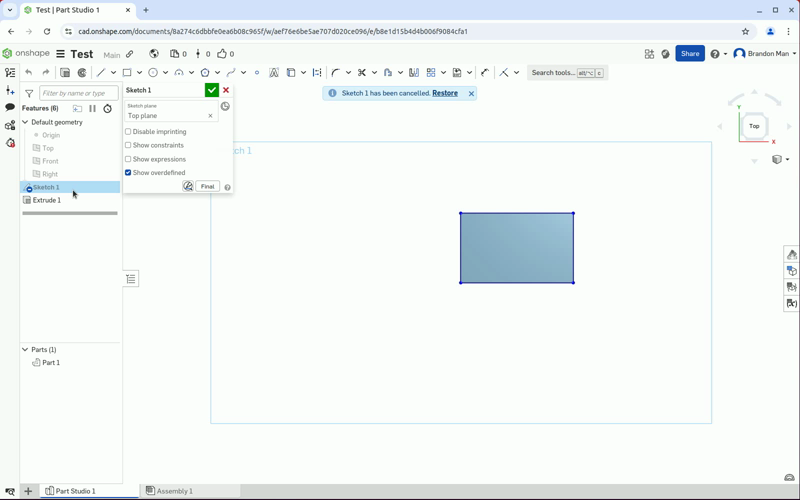
mouse_move(229, 92)
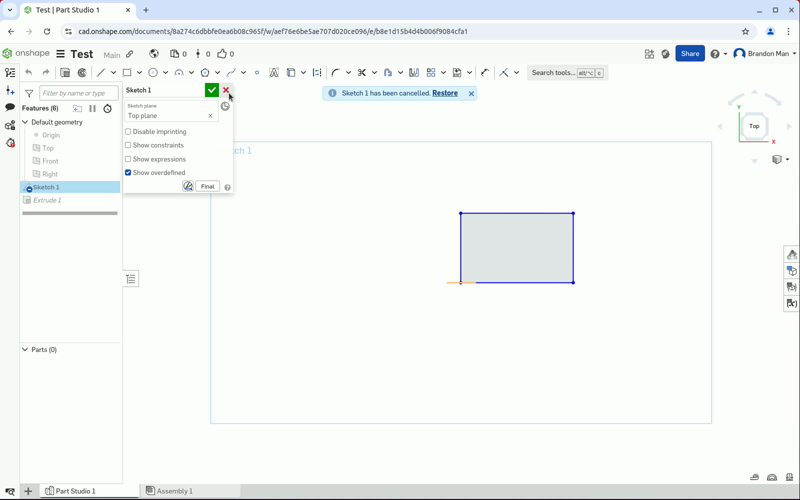
click(229, 92)
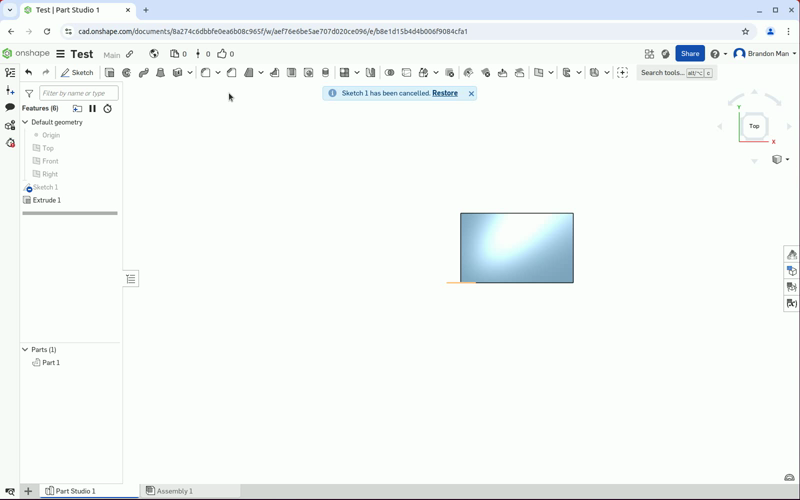
mouse_move(541, 75)
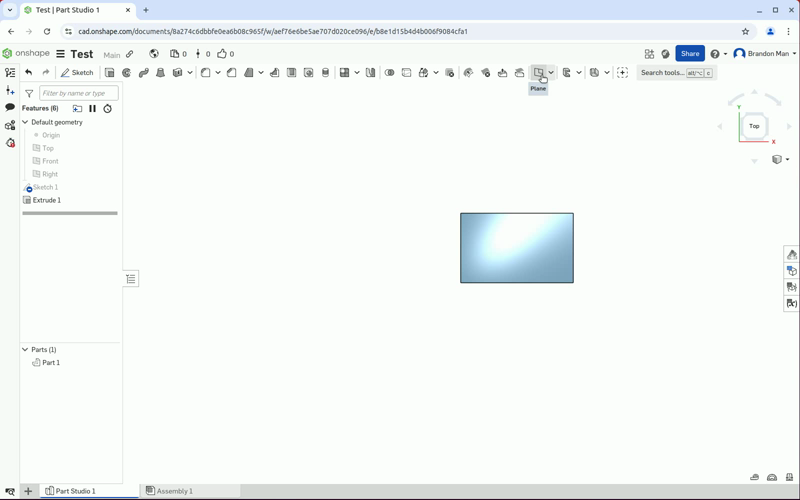
click(541, 75)
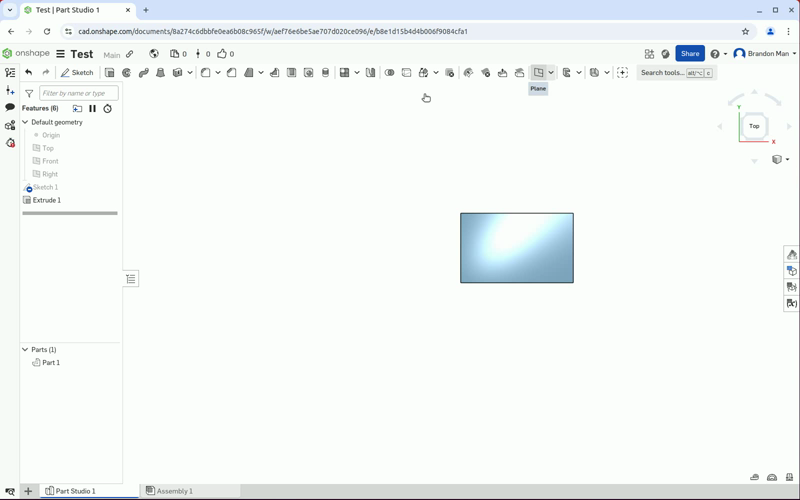
mouse_move(73, 150)
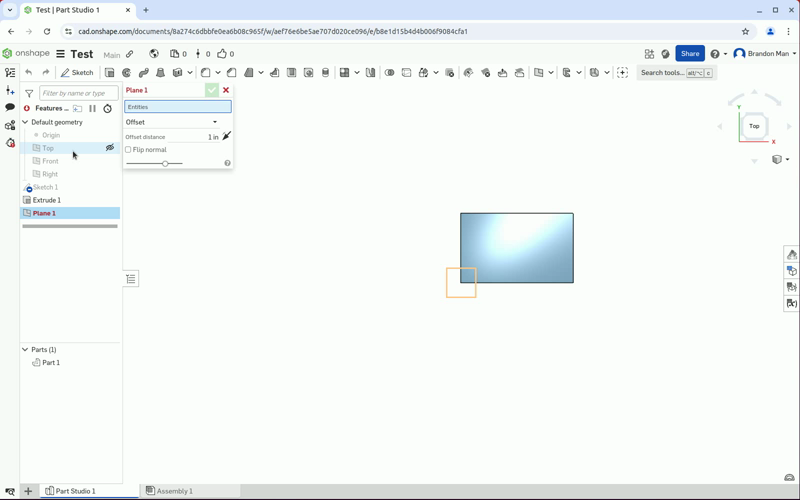
click(73, 150)
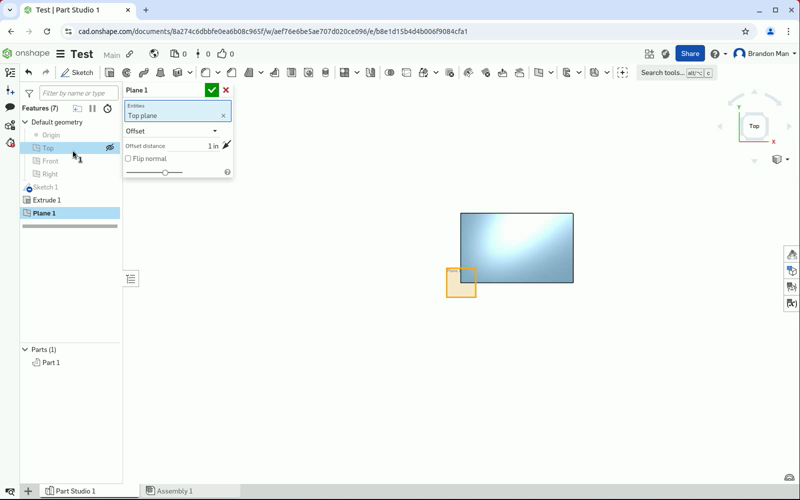
key(tab, 2)
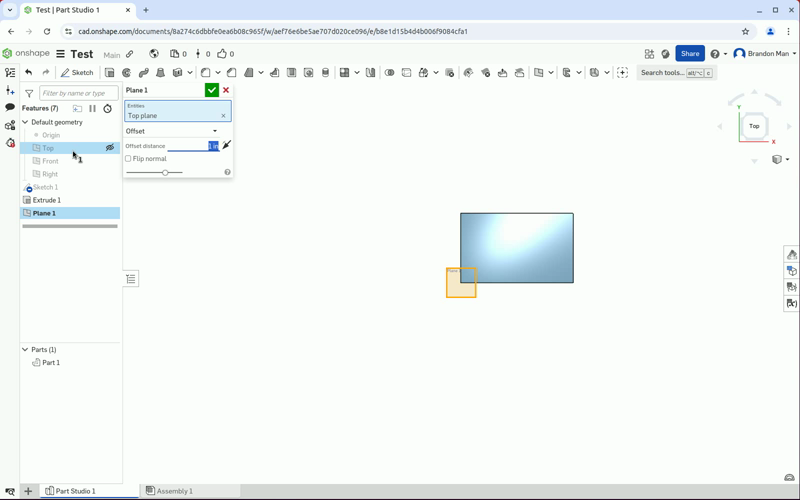
text(11.554)
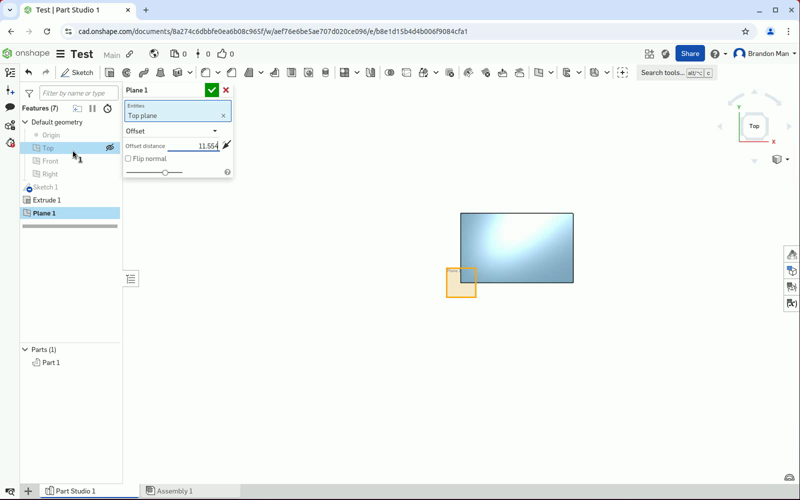
key(enter, 2)
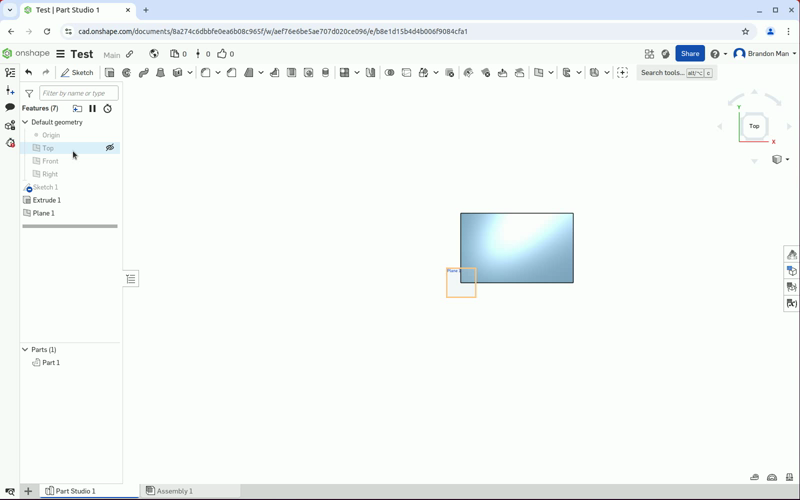
key(shift+s)
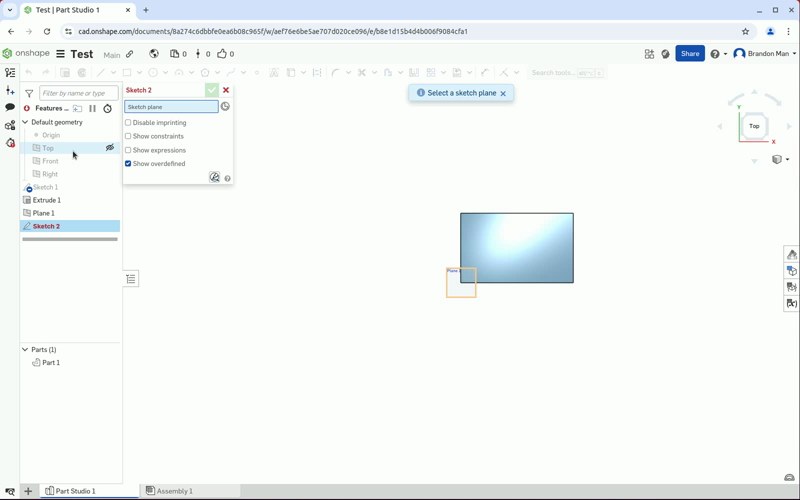
mouse_move(73, 215)
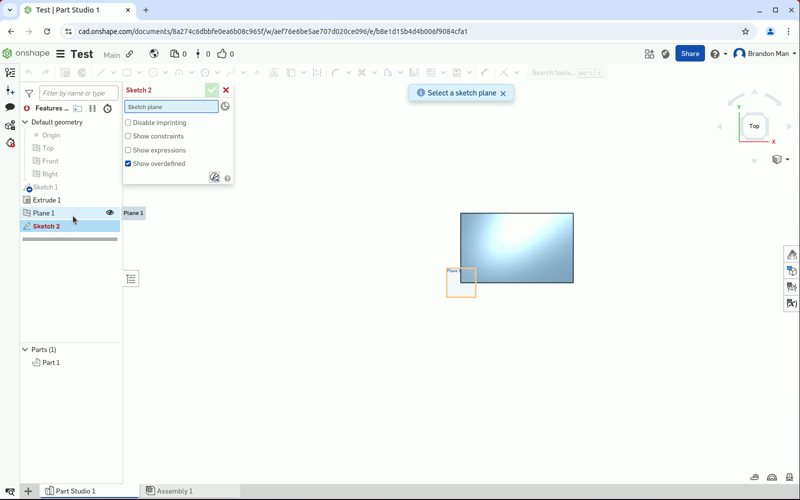
click(73, 215)
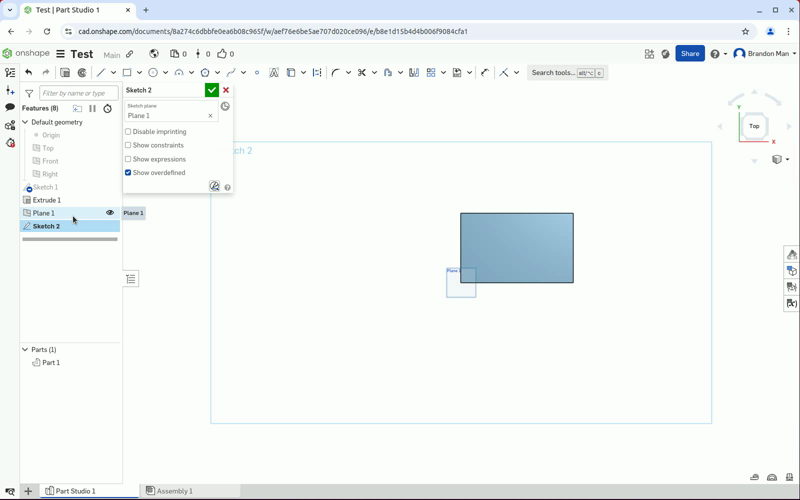
mouse_move(73, 352)
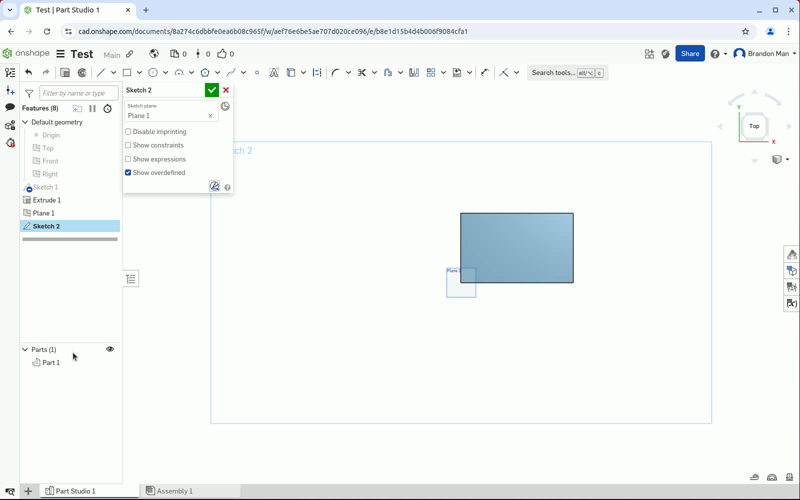
key(y)
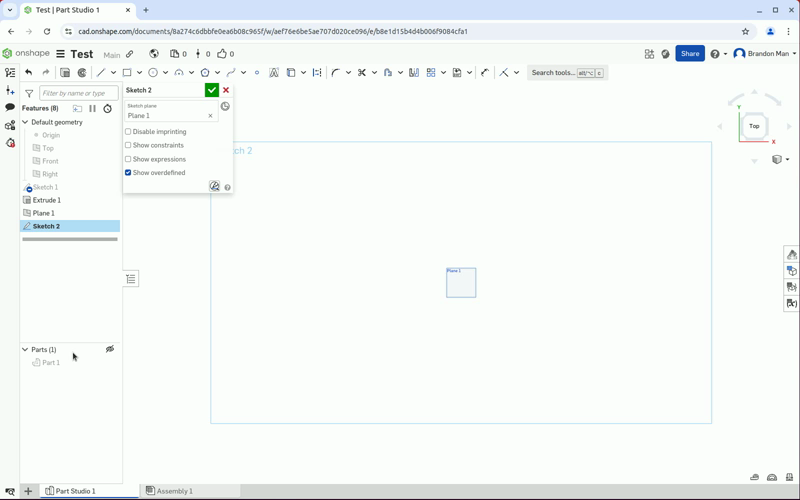
key(l)
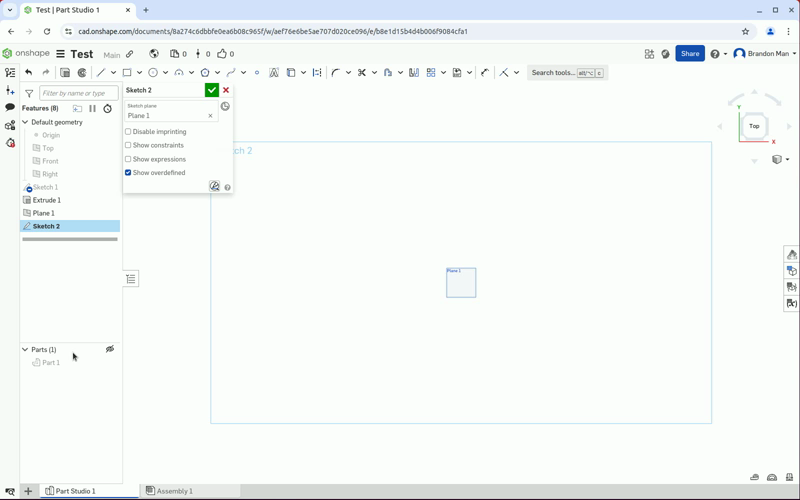
key_down(shift)
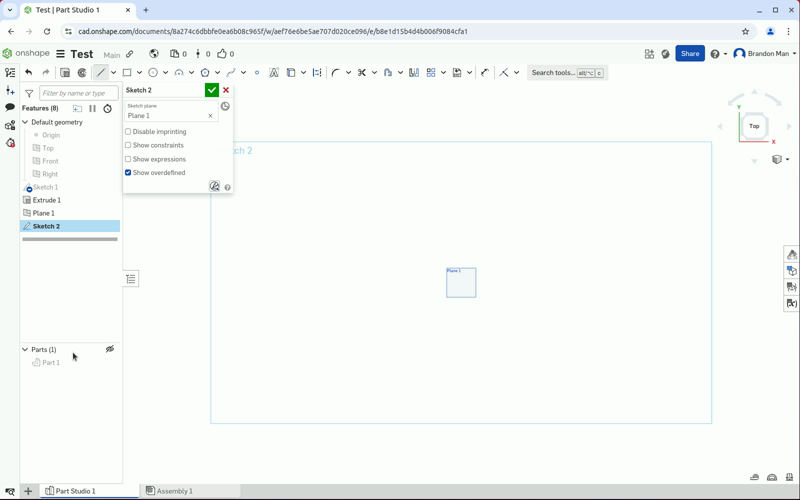
mouse_move(460, 282)
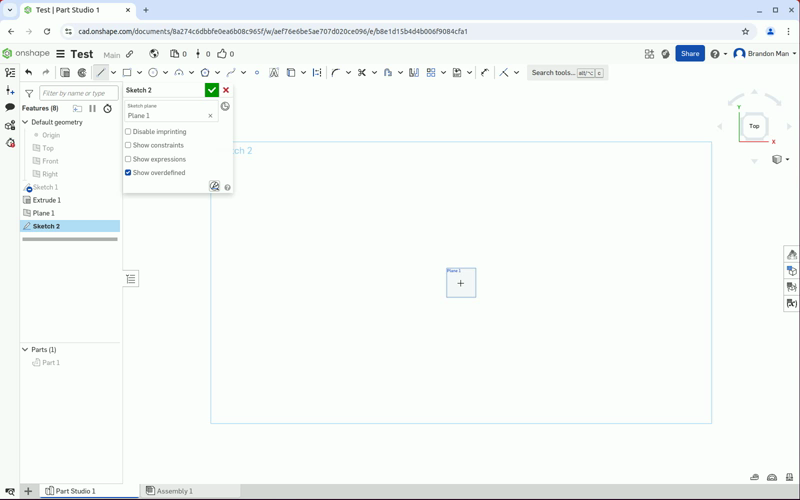
click(460, 282)
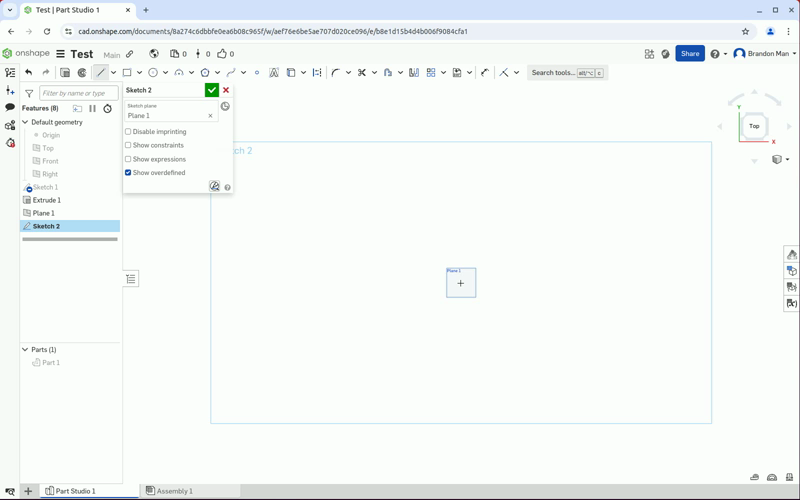
key_up(shift)
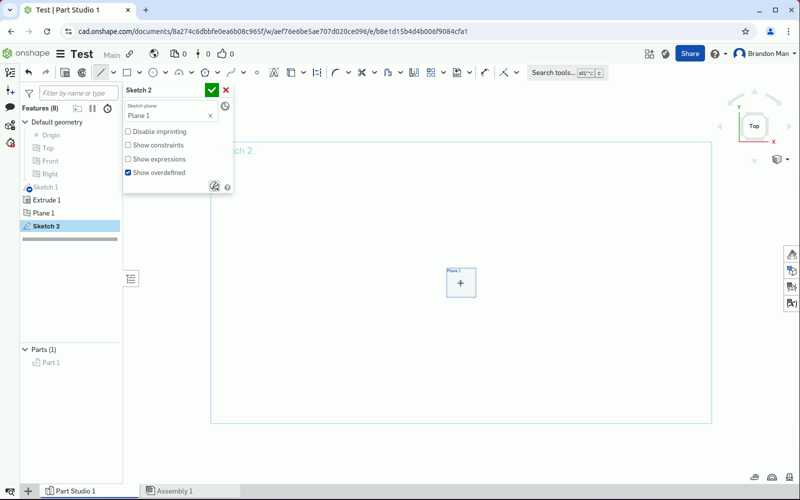
key_down(shift)
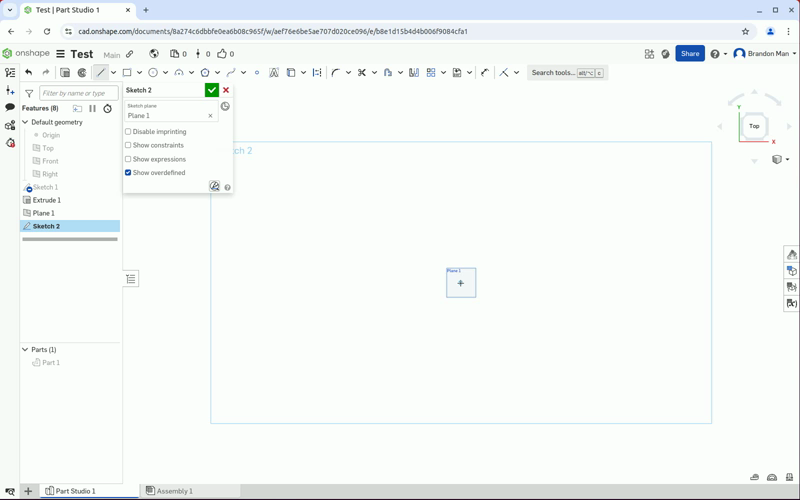
mouse_move(490, 282)
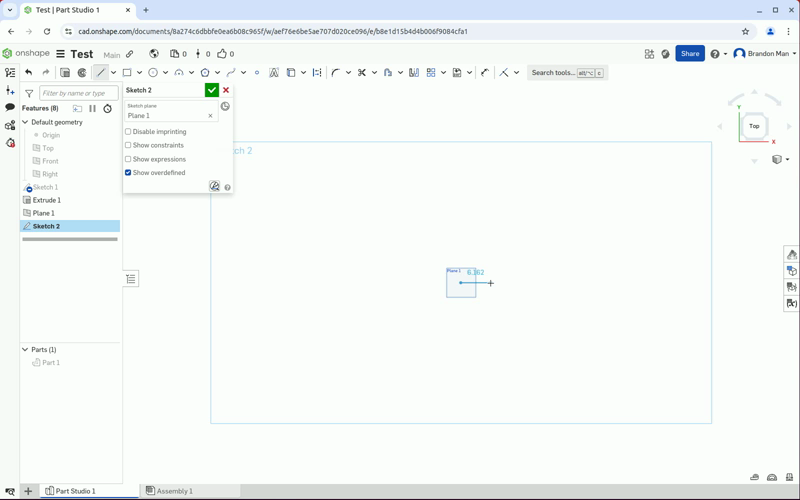
mouse_move(474, 282)
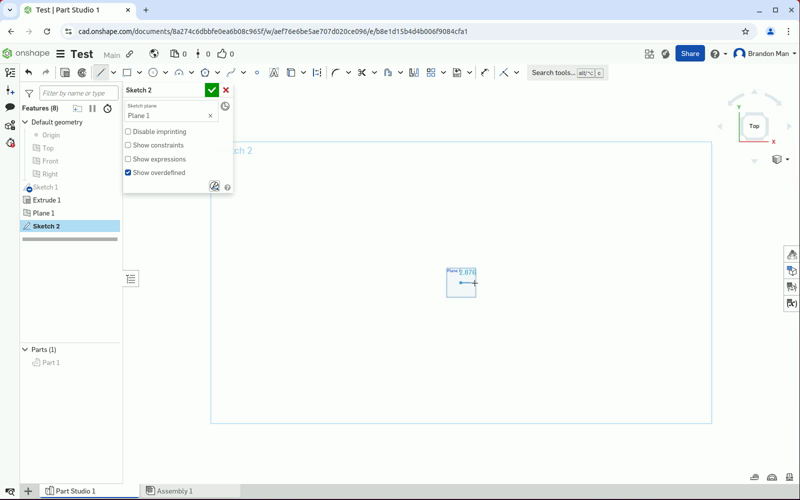
click(474, 282)
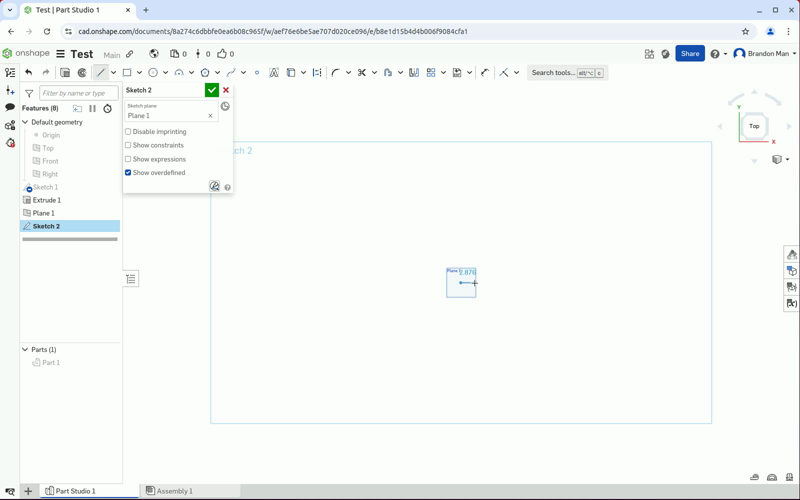
key_up(shift)
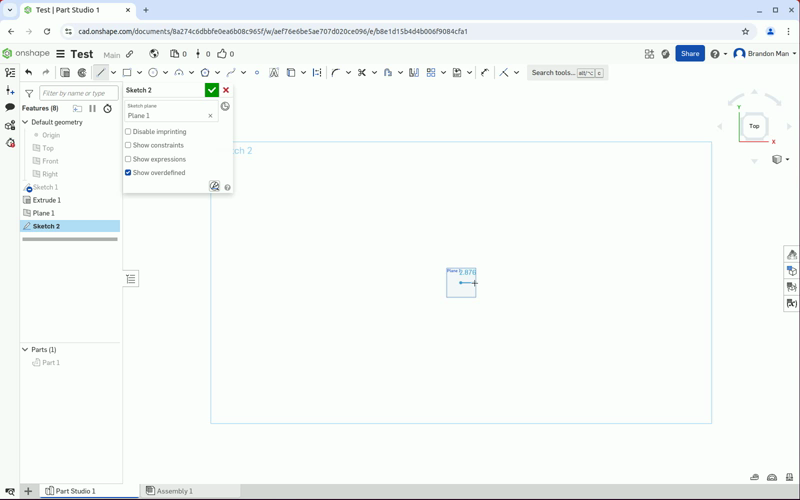
key_down(shift)
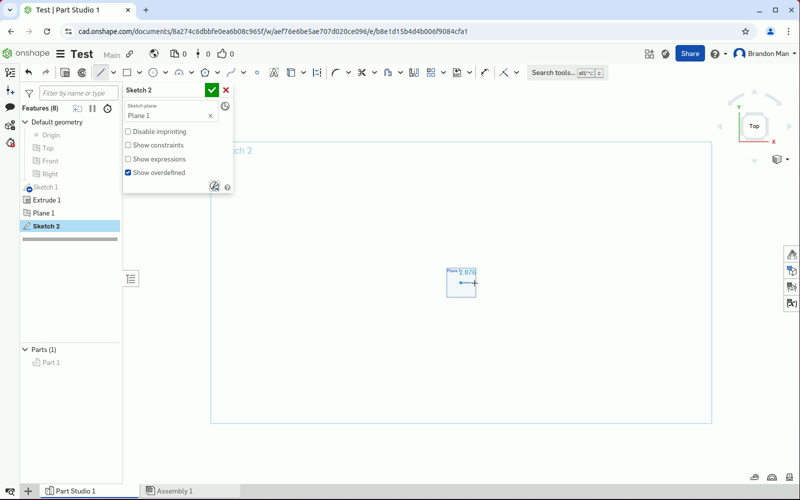
mouse_move(517, 212)
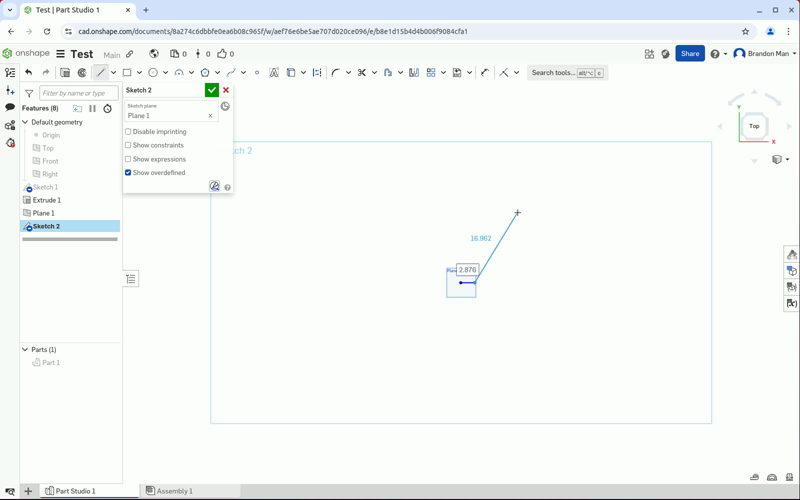
click(517, 212)
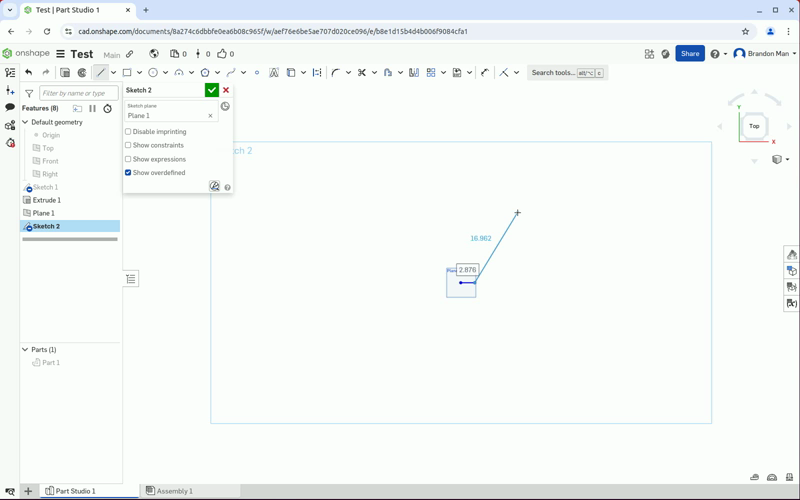
key_up(shift)
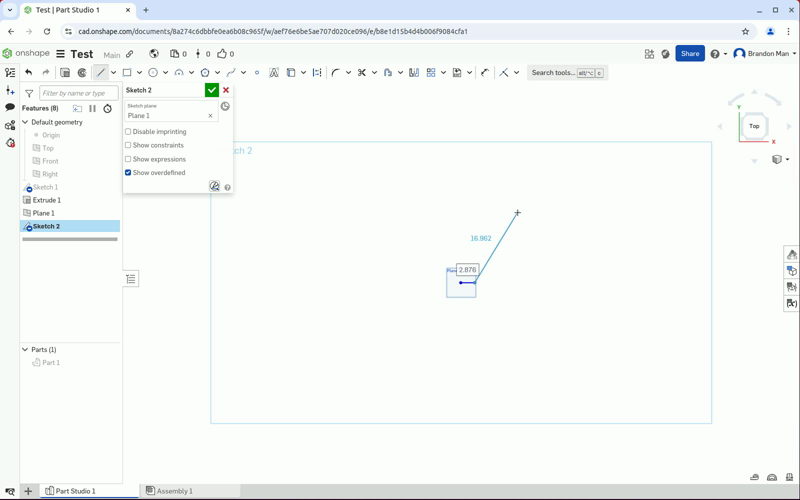
key_down(shift)
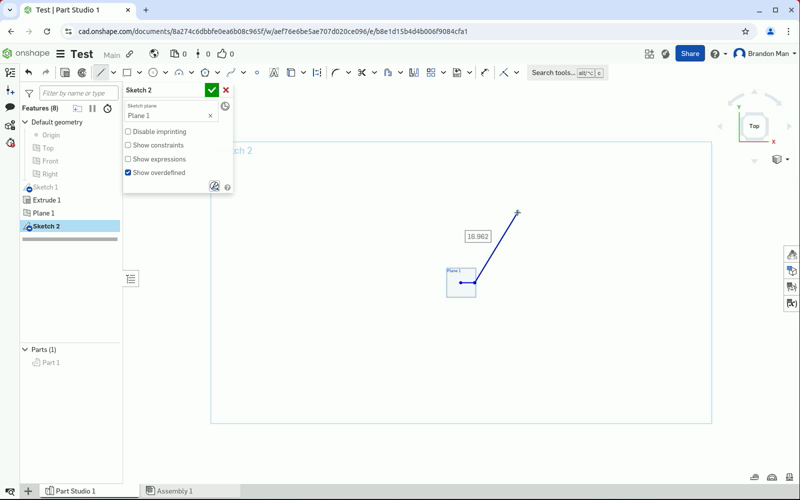
mouse_move(547, 212)
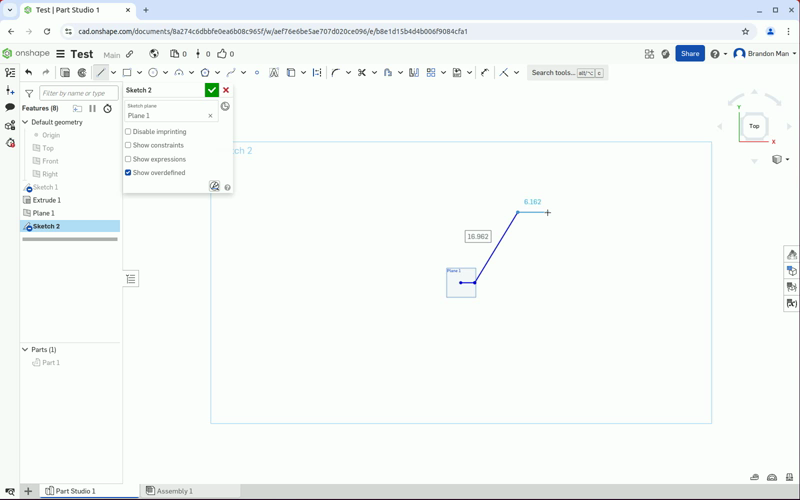
mouse_move(460, 212)
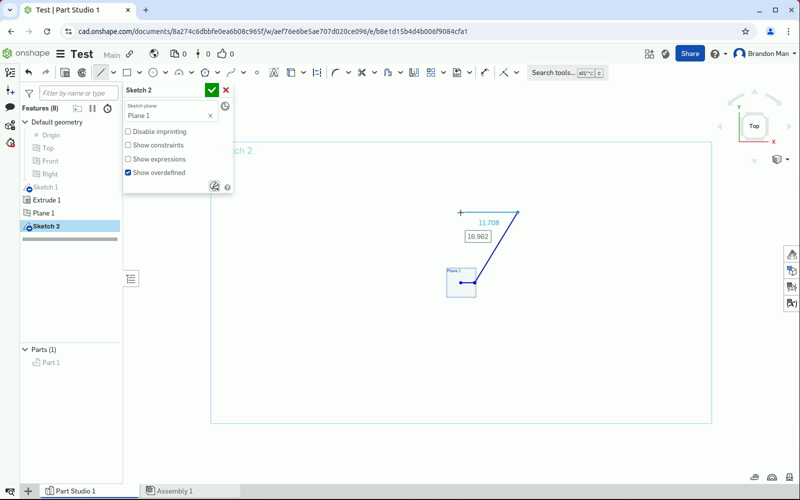
click(460, 212)
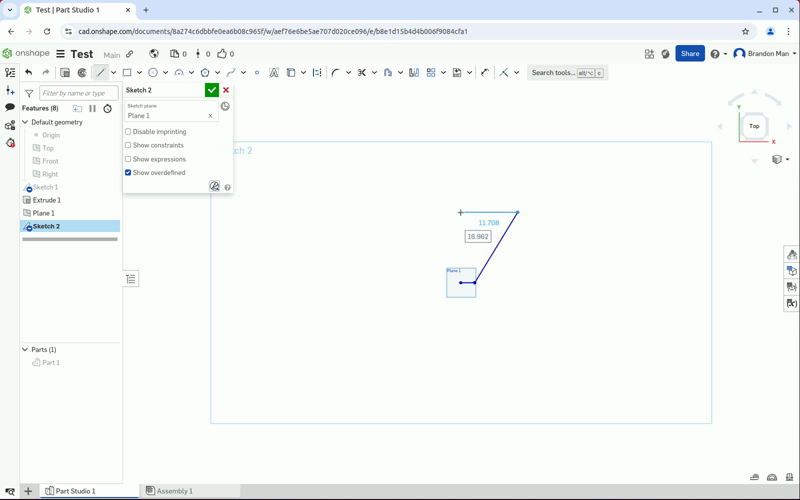
key_up(shift)
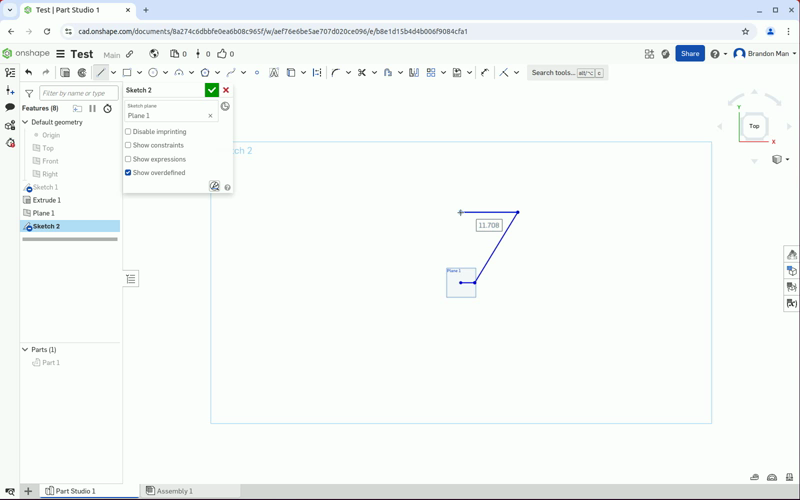
key_down(shift)
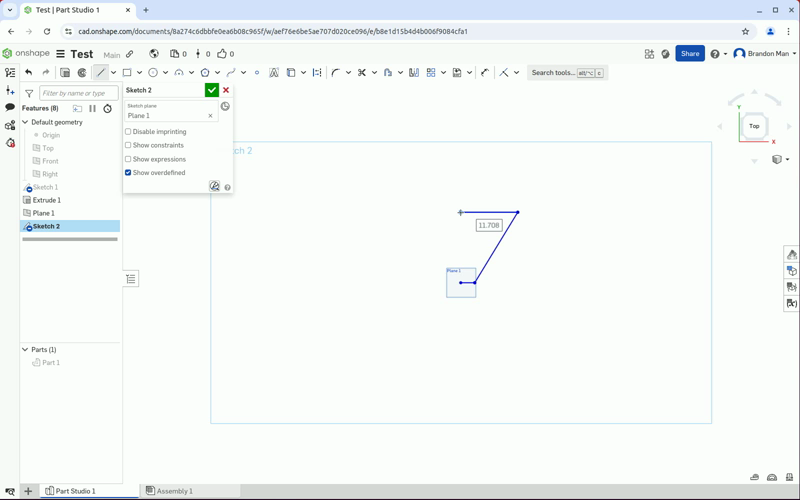
mouse_move(460, 282)
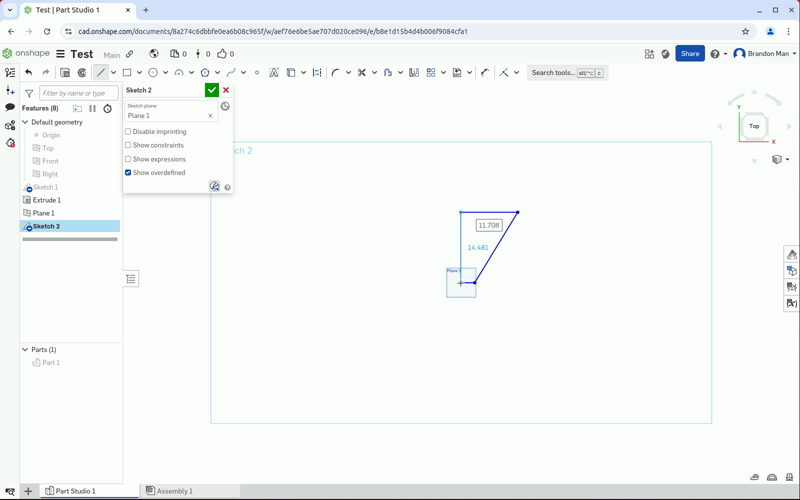
key_up(shift)
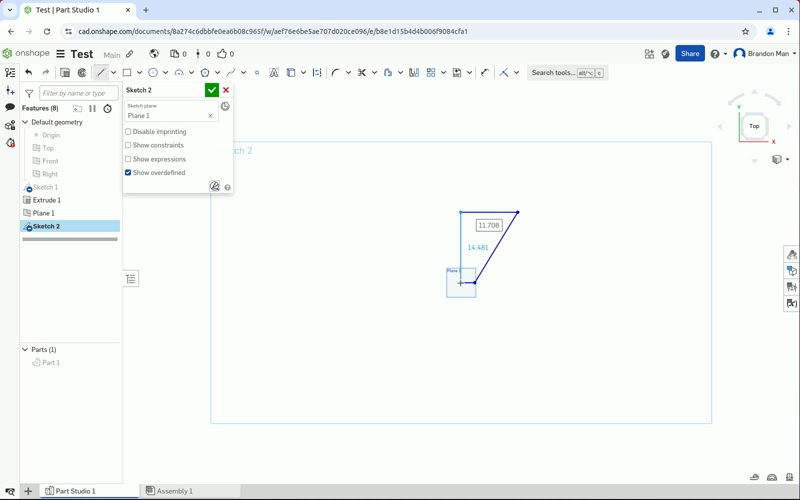
click(460, 282)
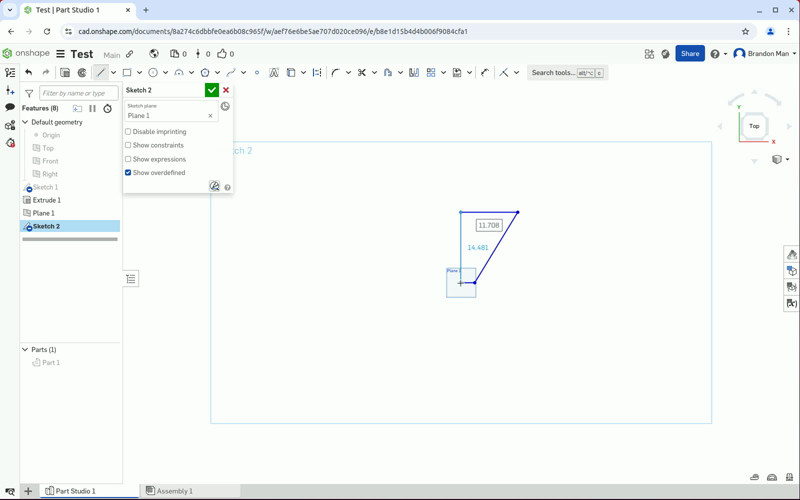
key(esc)
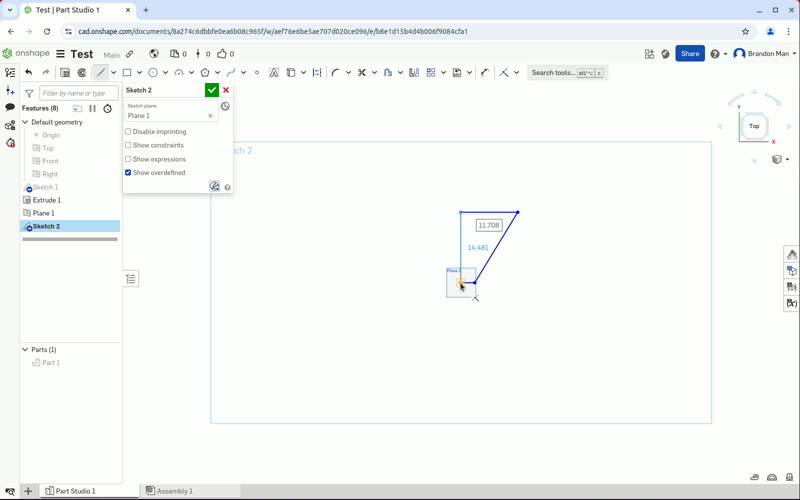
mouse_move(470, 227)
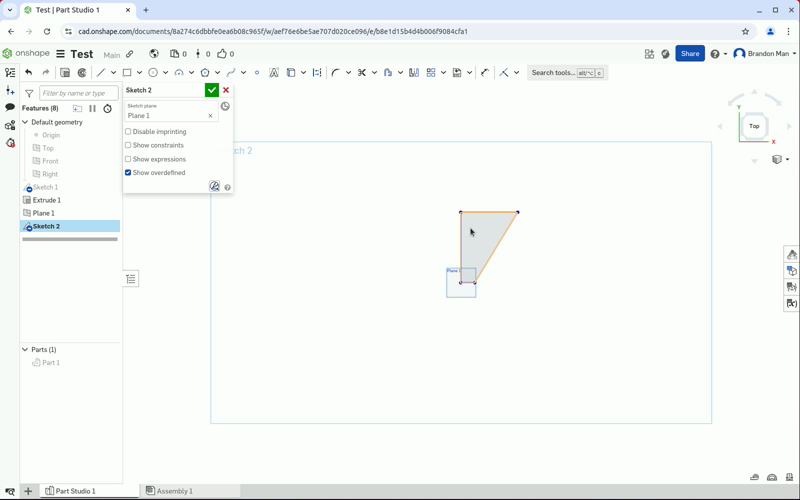
click(470, 227)
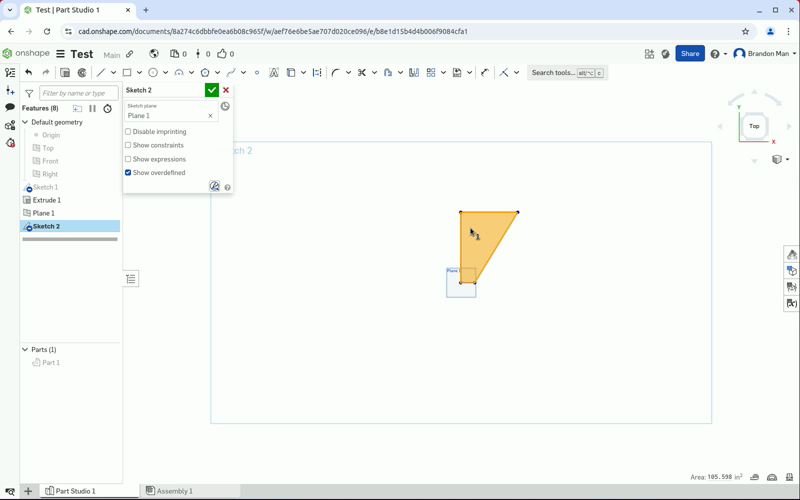
mouse_move(73, 352)
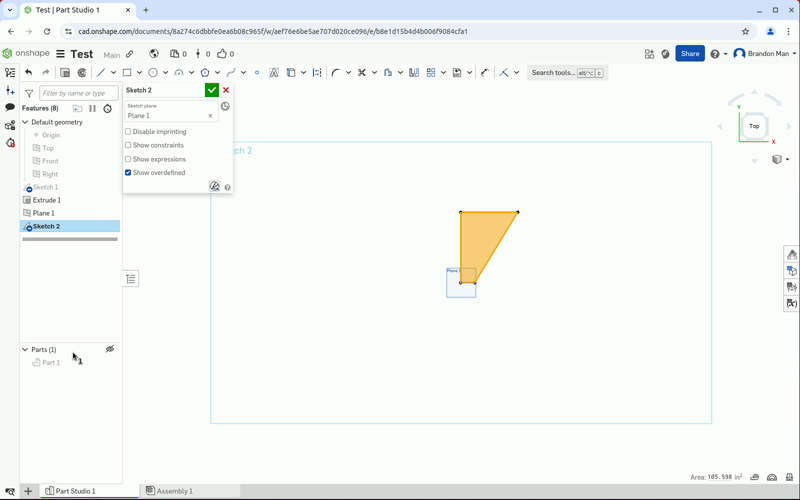
key(shift+y)
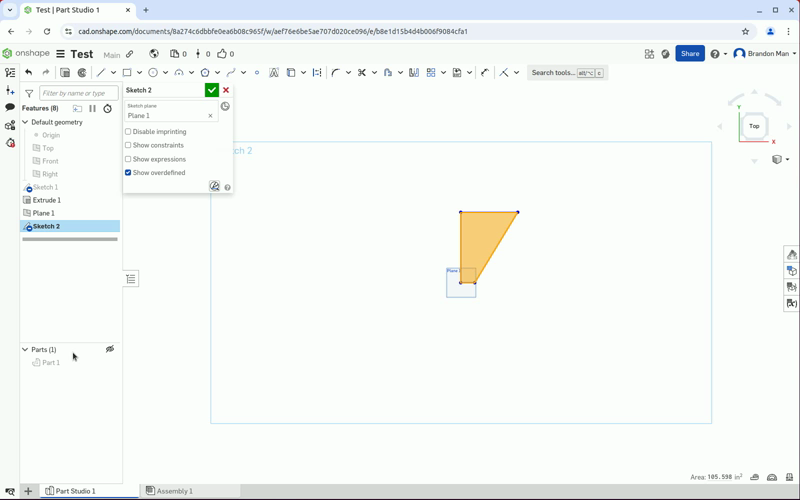
key(shift+e)
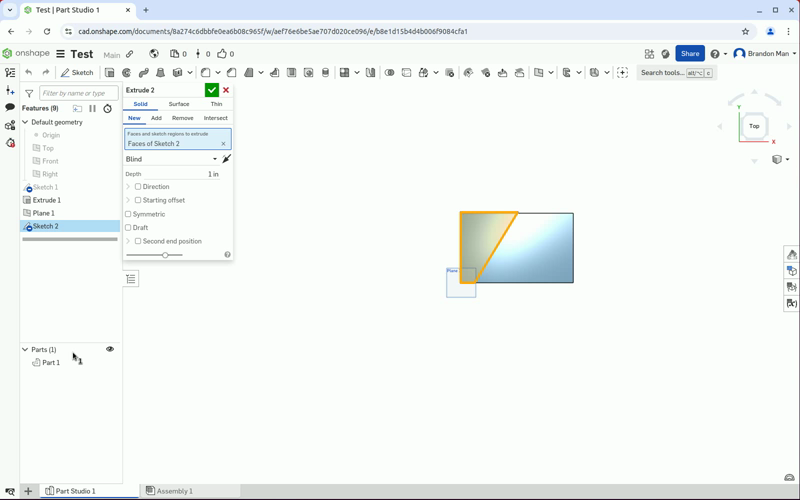
mouse_move(143, 106)
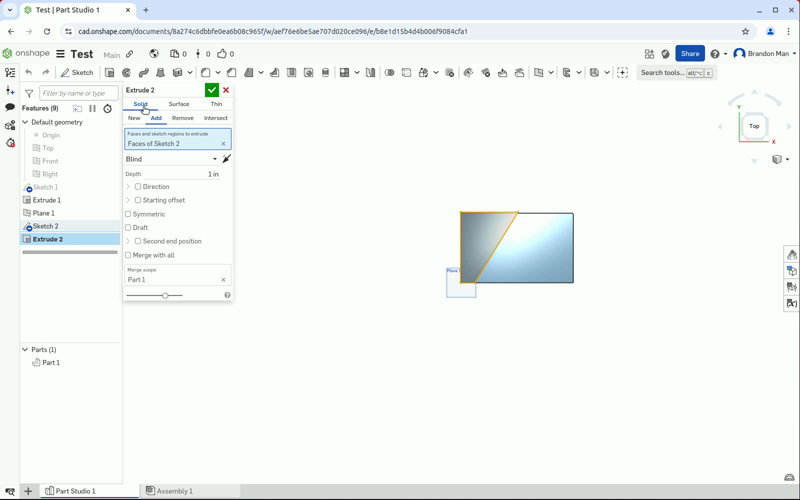
click(143, 106)
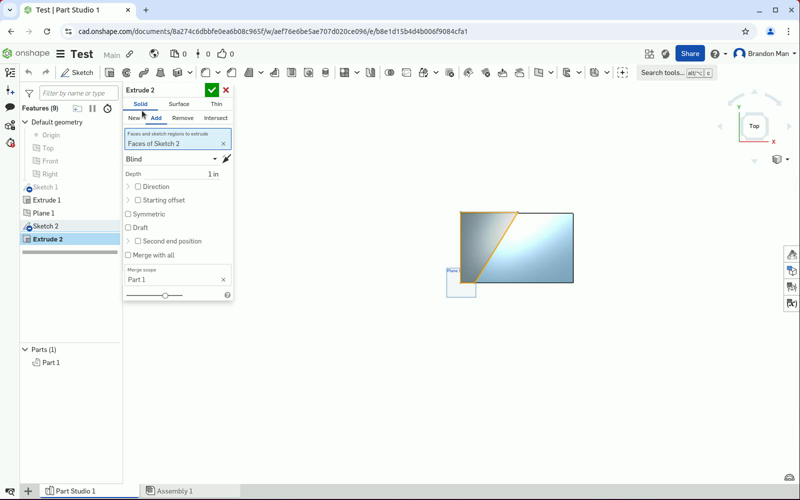
mouse_move(137, 120)
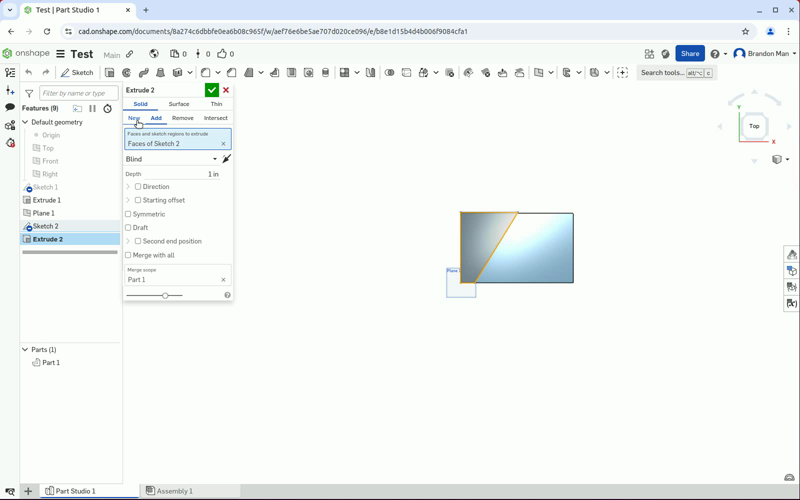
click(137, 120)
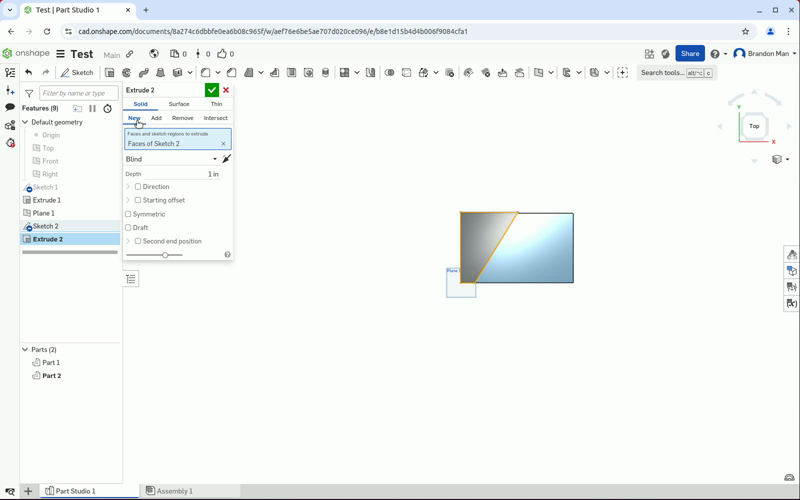
key(tab, 4)
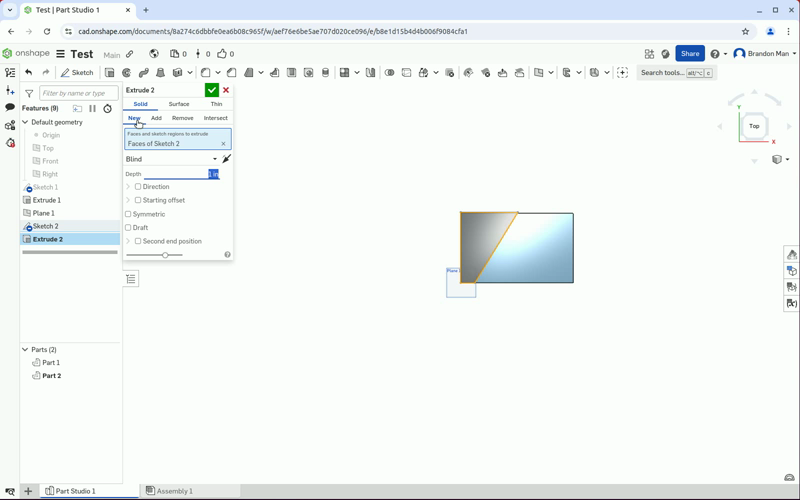
text(4.574)
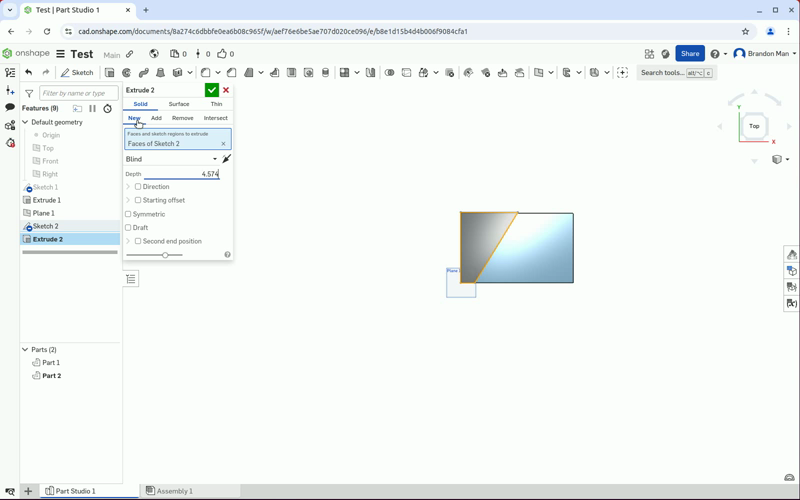
key(enter)
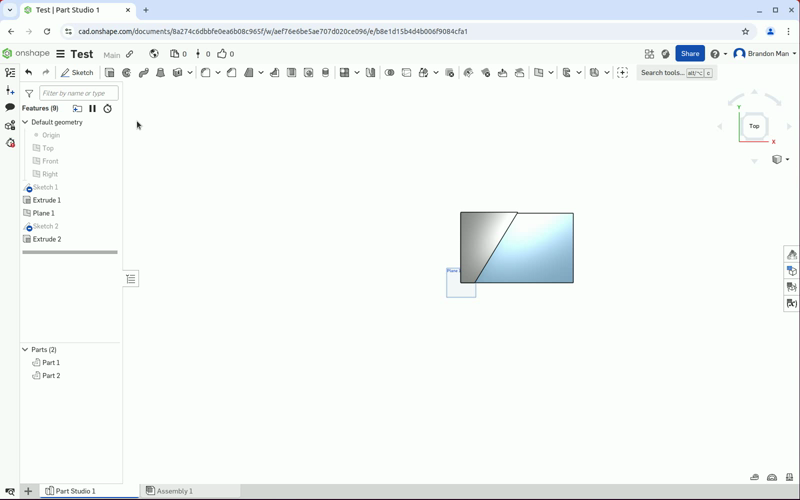
key(shift+h)
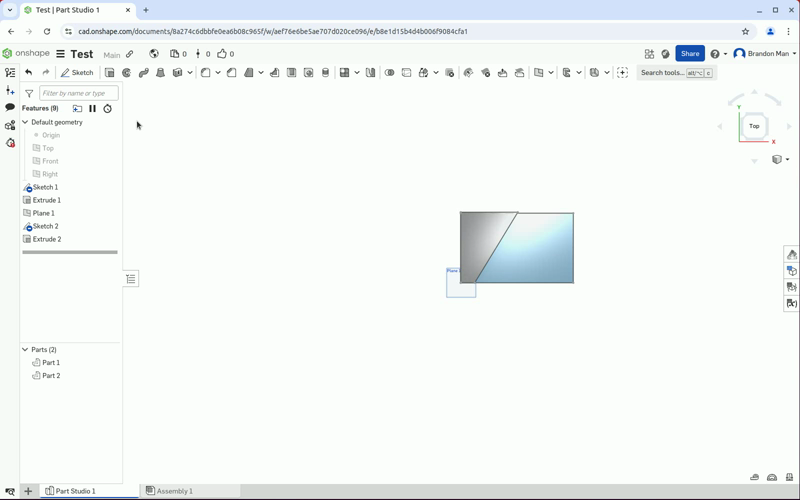
key(shift+h)
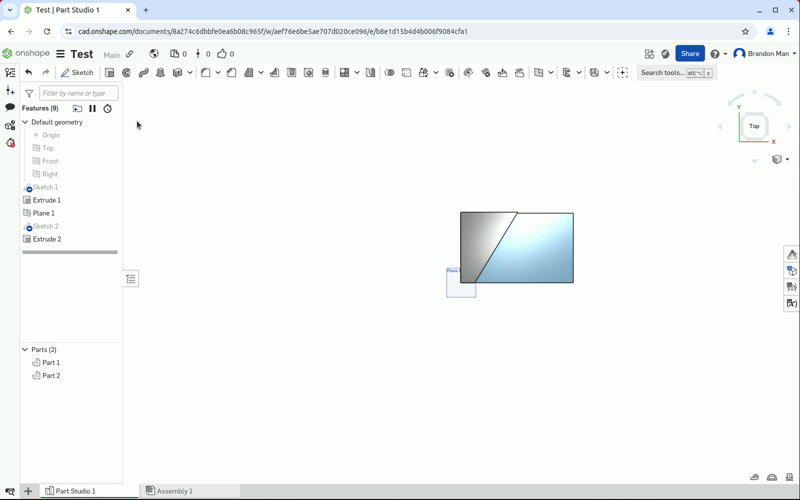
mouse_move(73, 189)
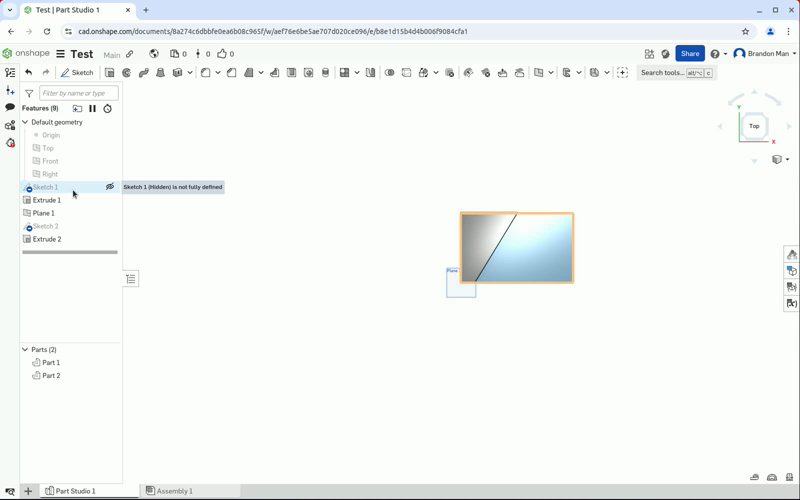
click(73, 189)
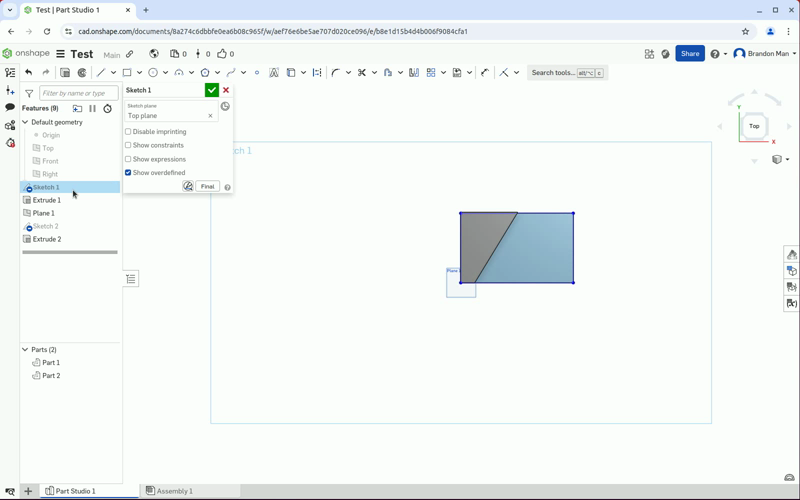
mouse_move(229, 92)
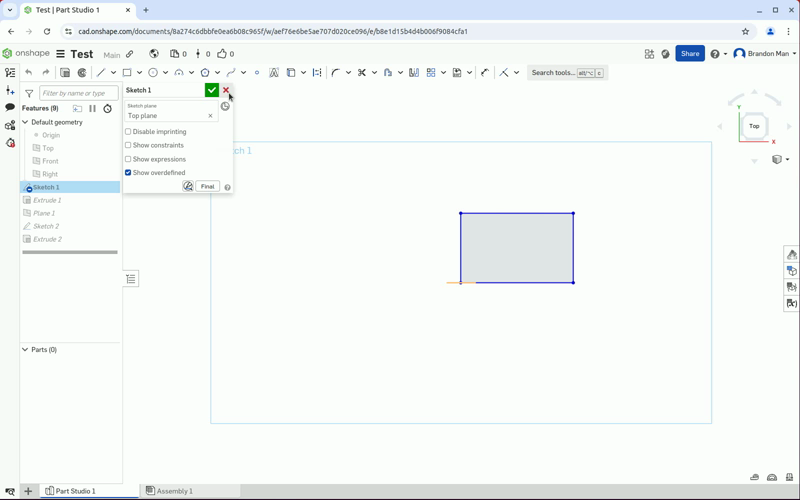
click(229, 92)
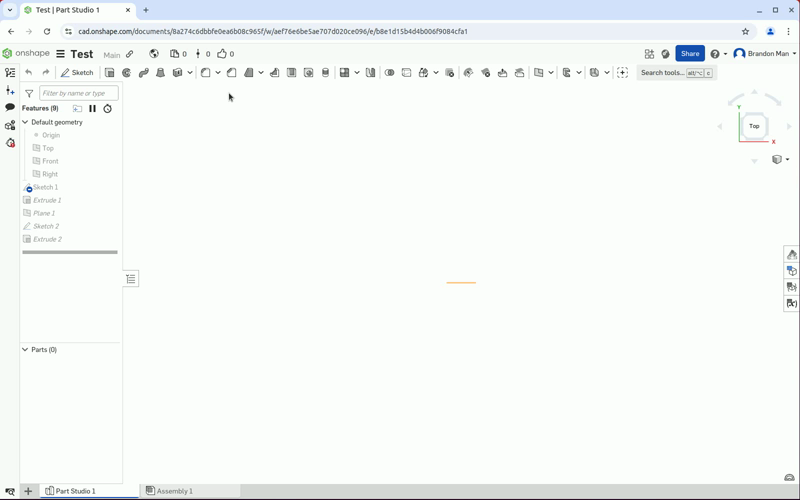
key(shift+s)
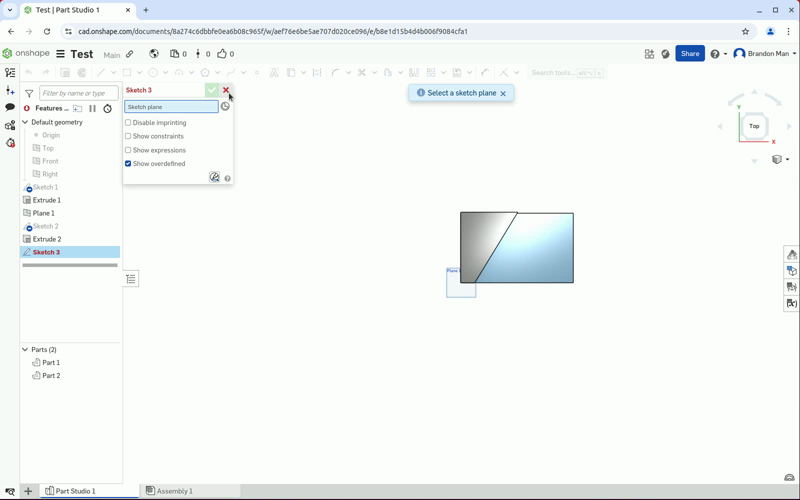
mouse_move(73, 215)
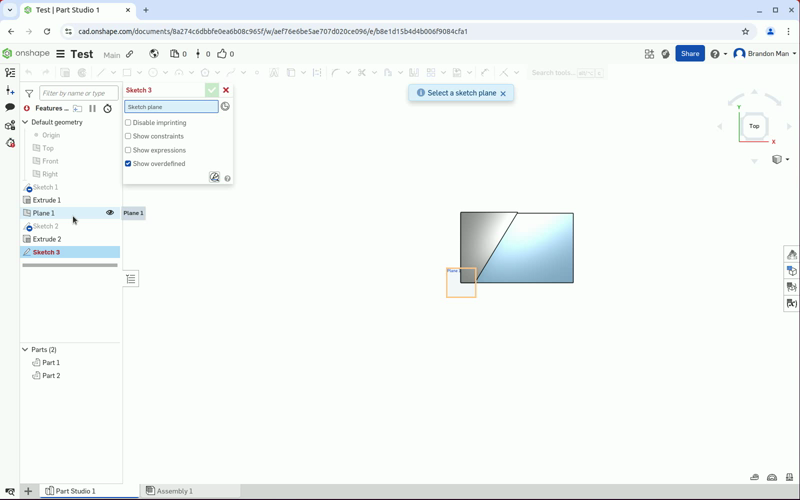
click(73, 215)
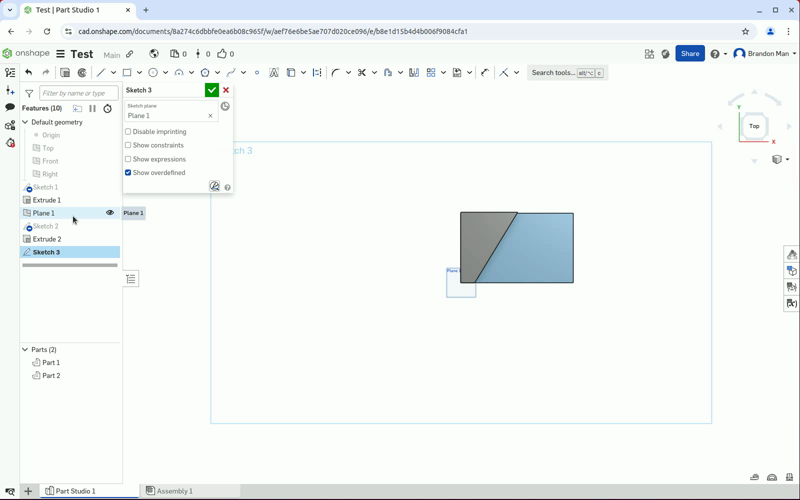
mouse_move(73, 352)
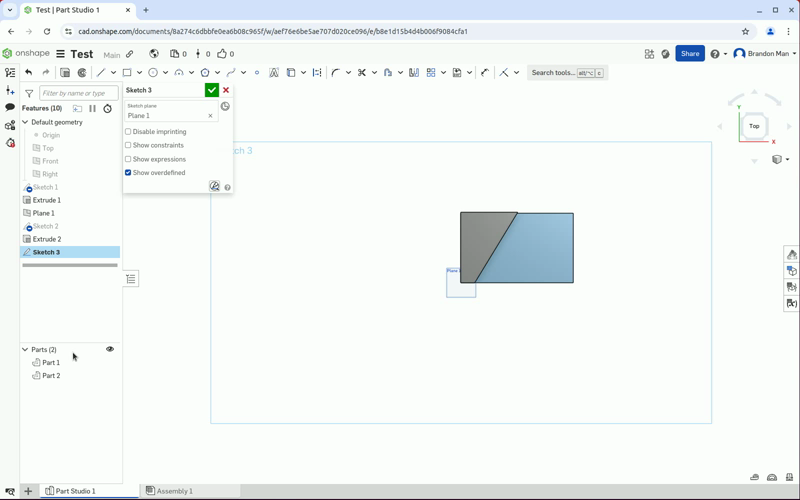
key(y)
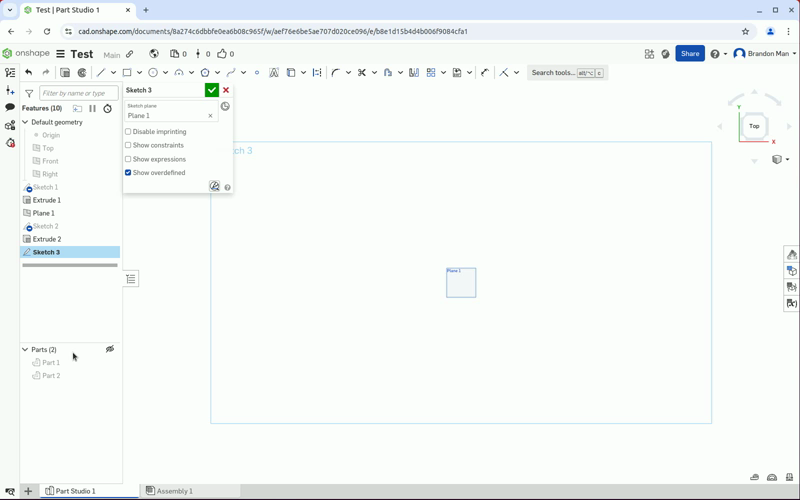
key(l)
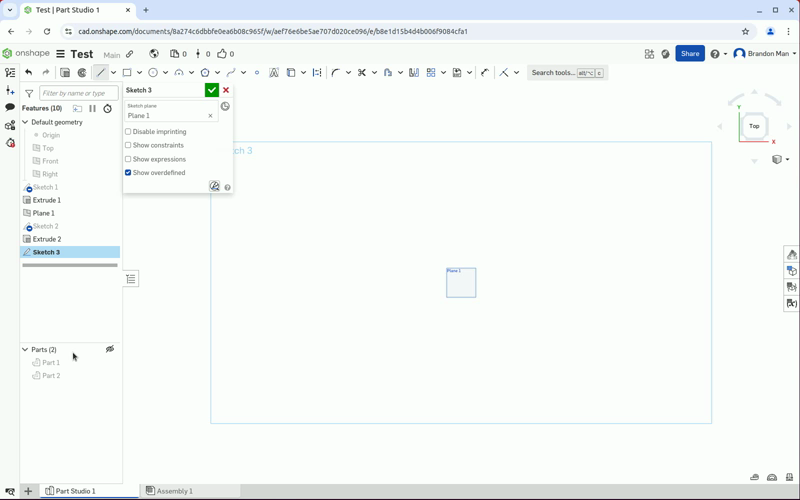
key_down(shift)
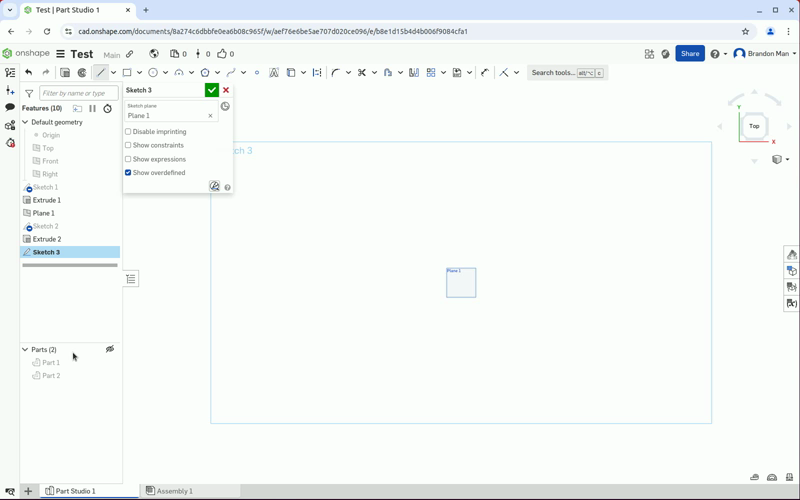
mouse_move(545, 282)
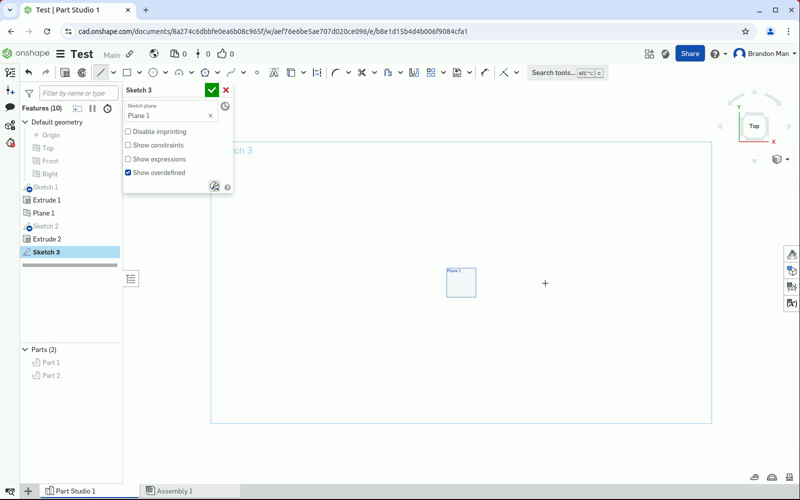
click(545, 282)
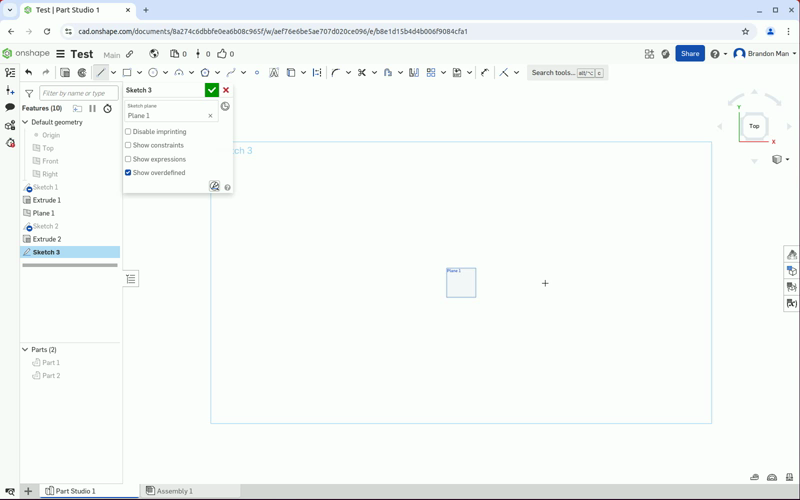
key_up(shift)
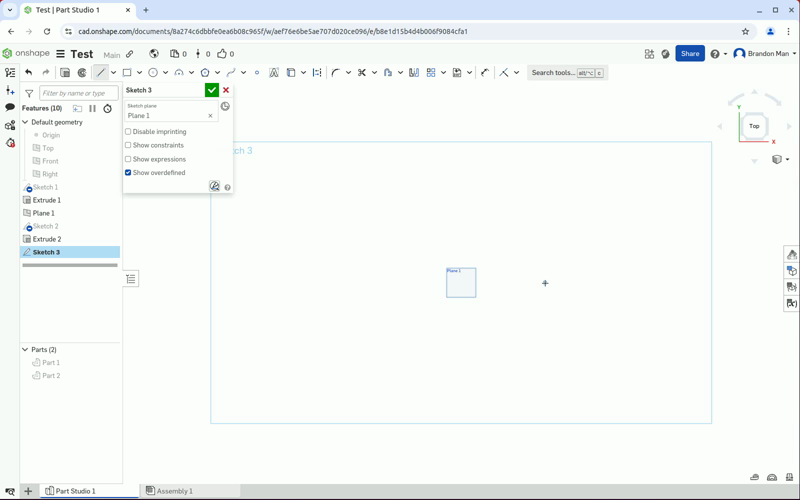
key_down(shift)
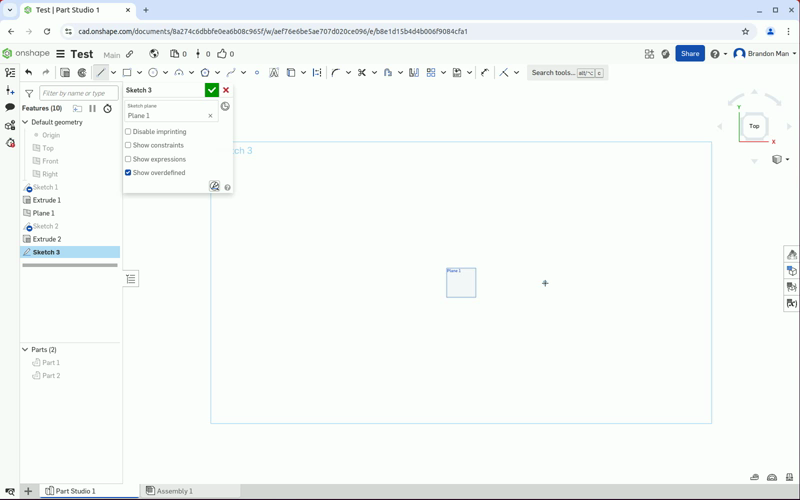
mouse_move(575, 282)
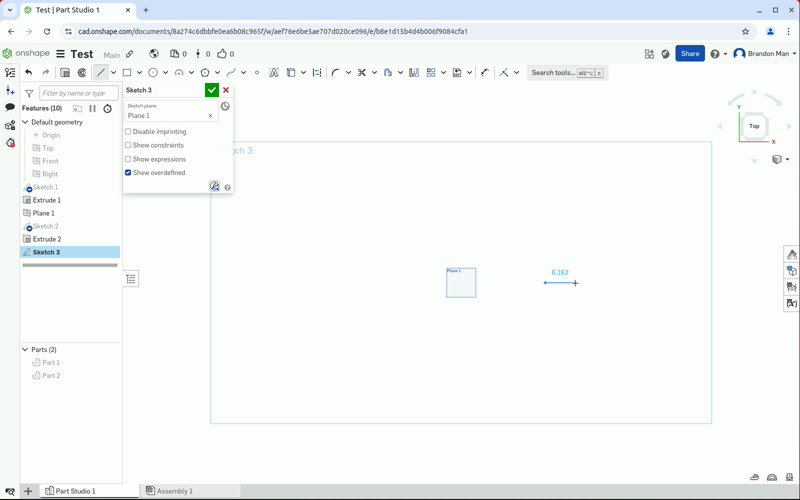
mouse_move(573, 282)
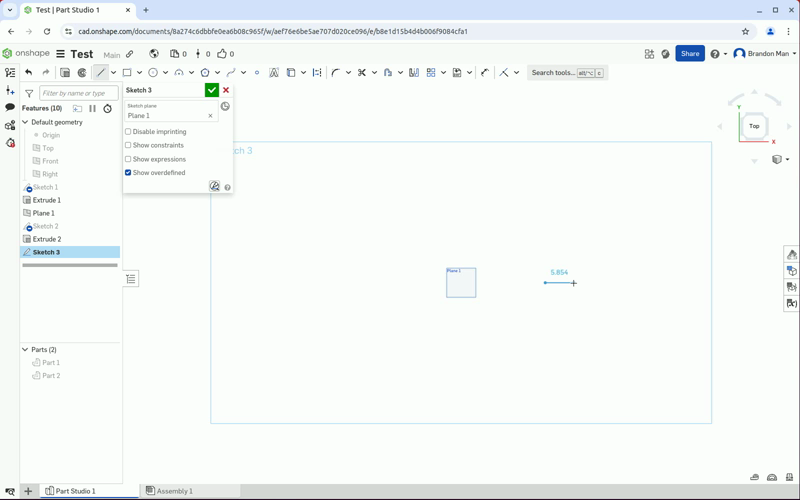
click(573, 282)
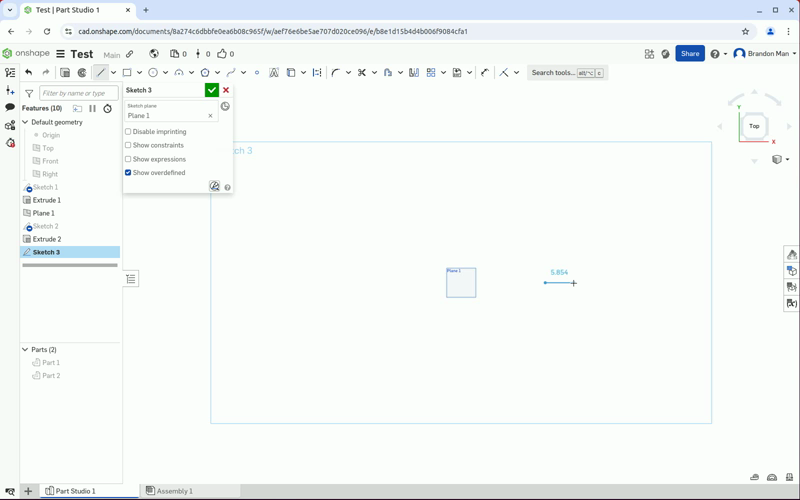
key_up(shift)
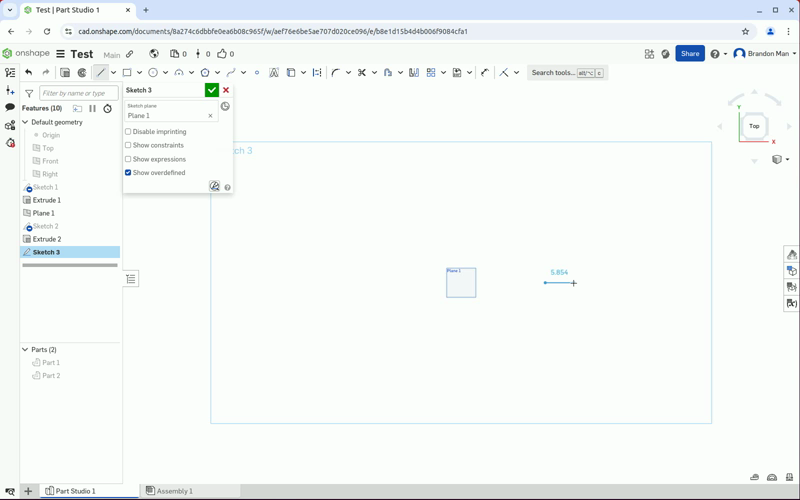
key_down(shift)
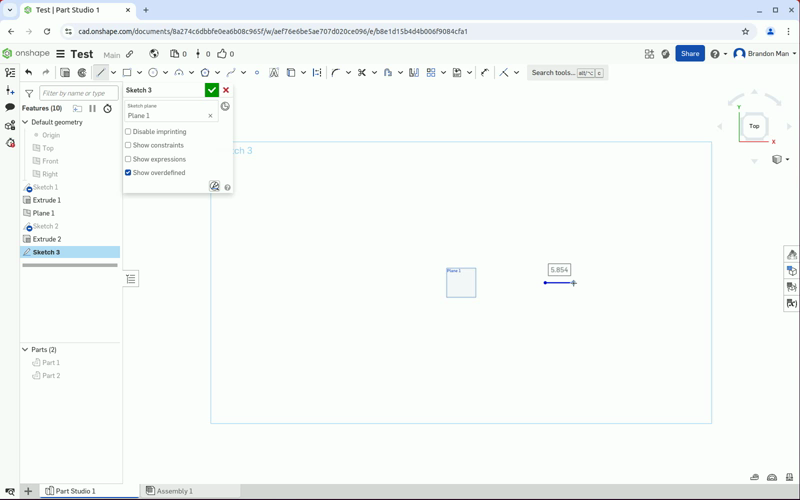
mouse_move(589, 282)
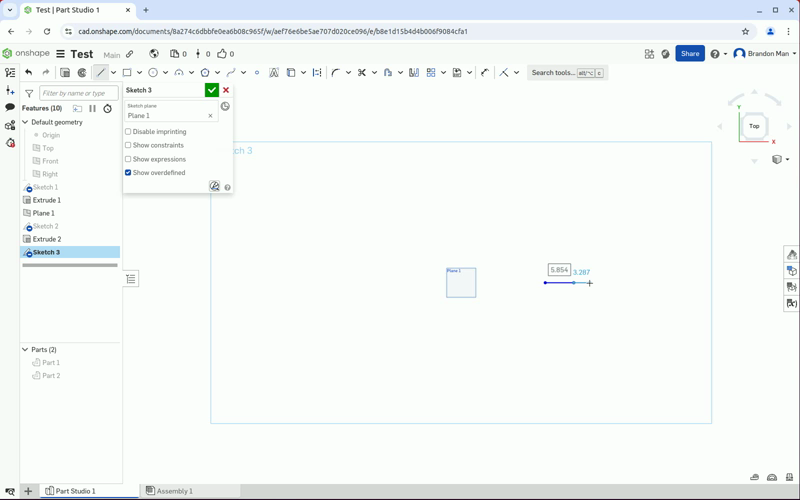
mouse_move(573, 246)
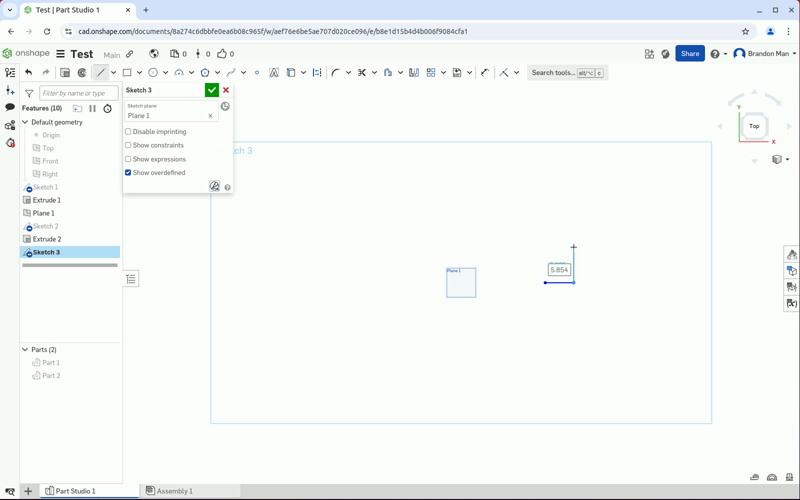
click(573, 246)
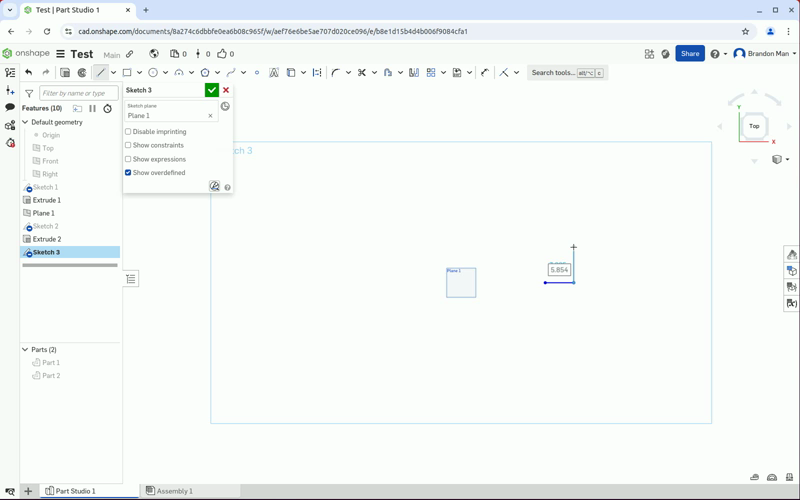
key_up(shift)
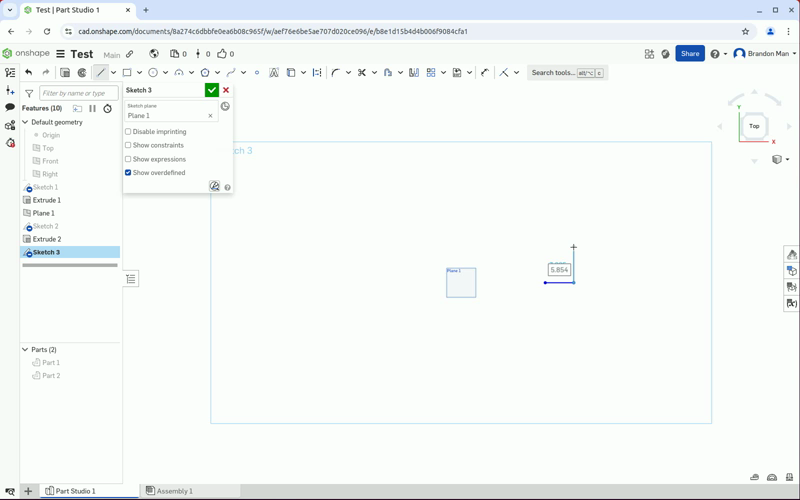
mouse_move(589, 246)
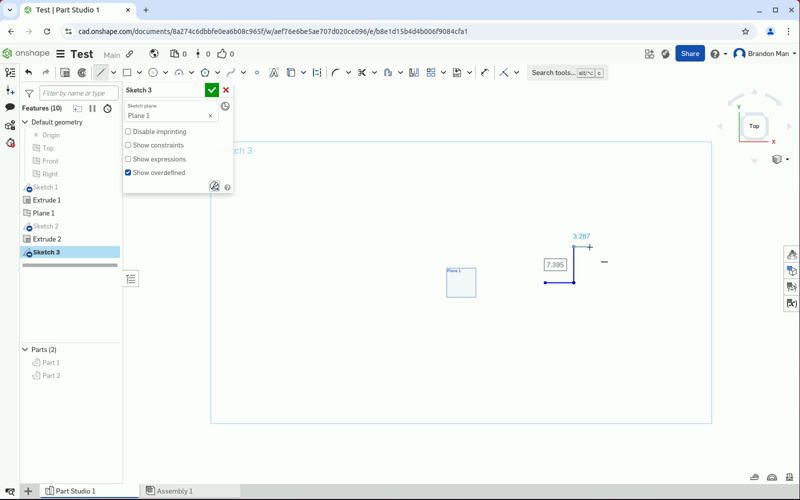
key_down(shift)
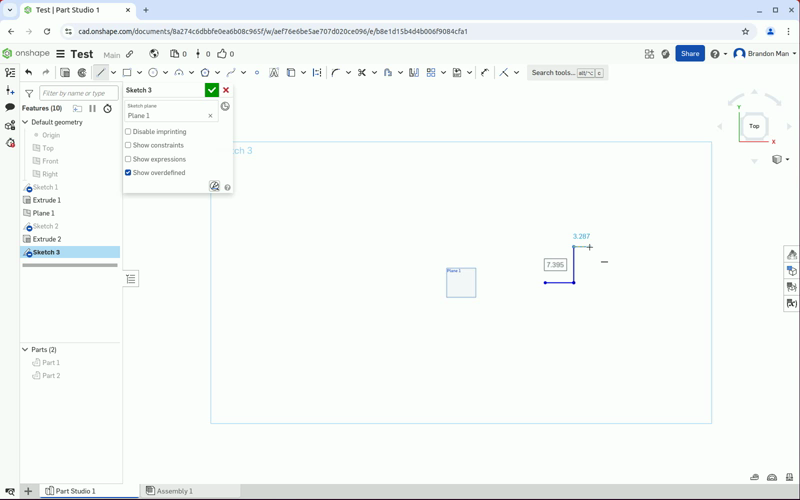
mouse_move(545, 282)
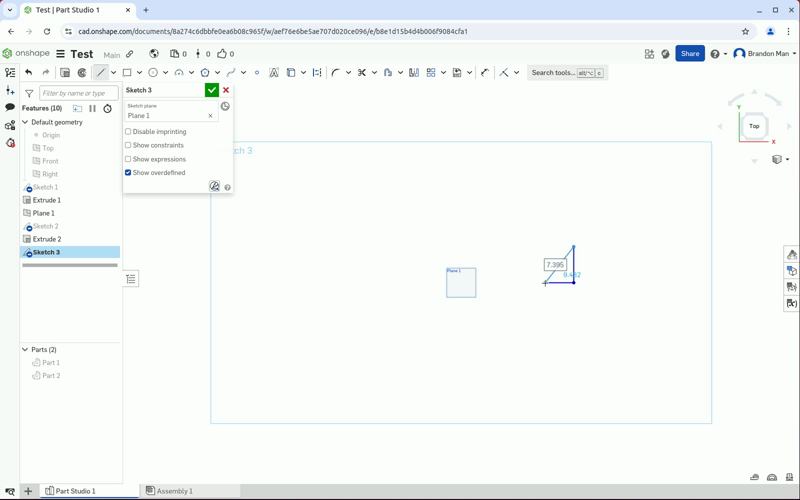
key_up(shift)
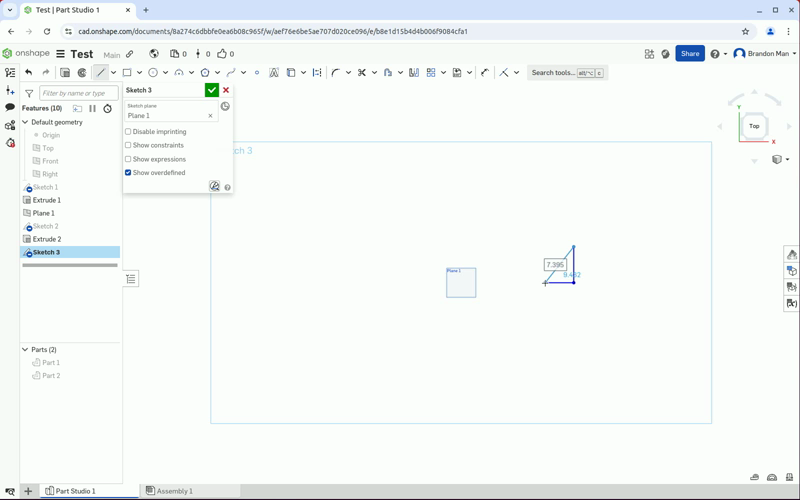
click(545, 282)
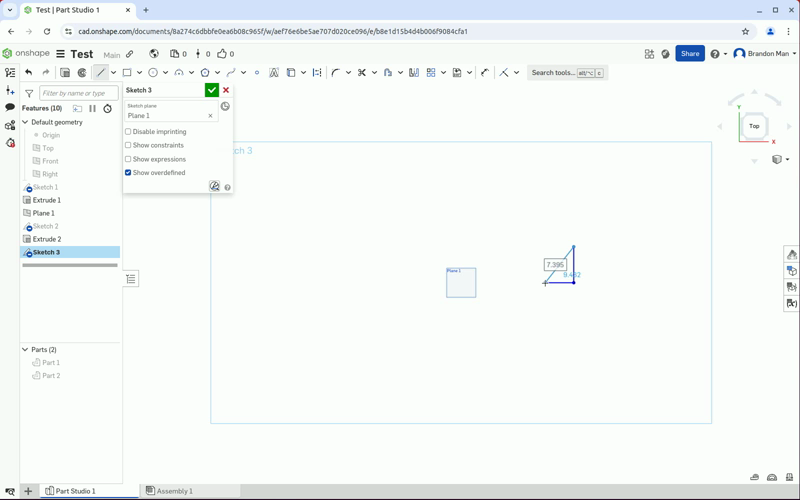
key(esc)
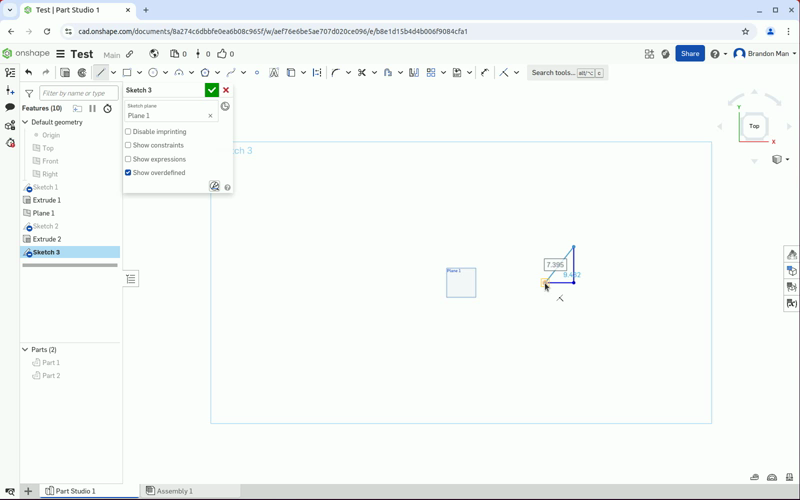
mouse_move(564, 262)
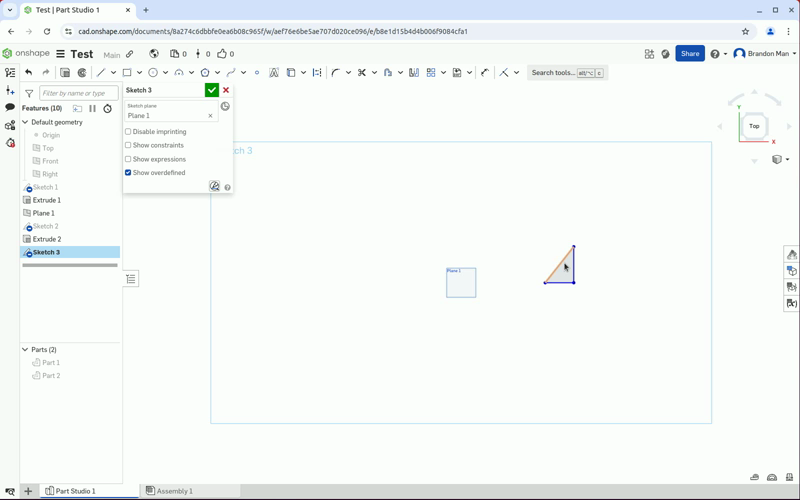
scroll(6)
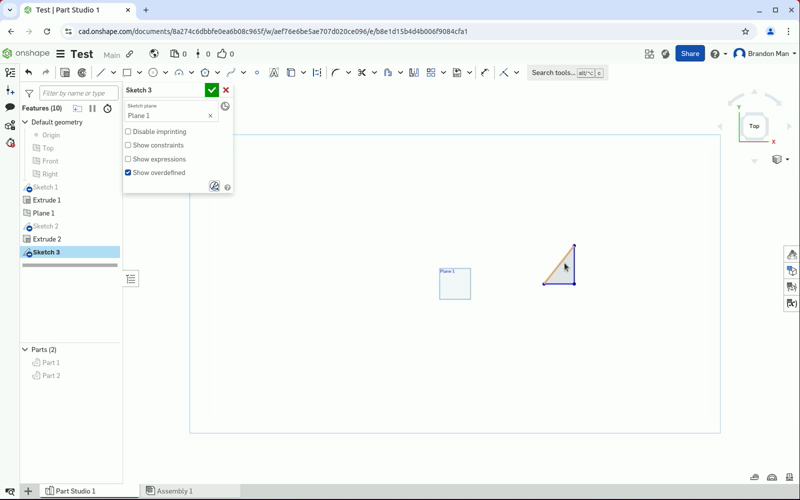
scroll(6)
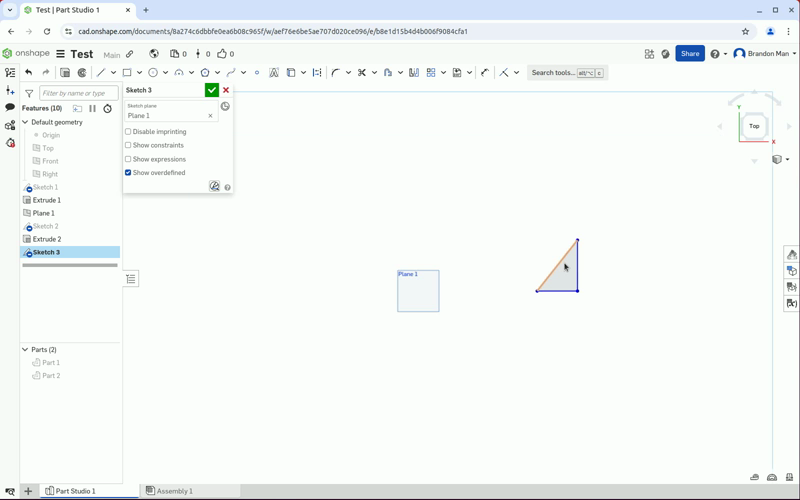
scroll(6)
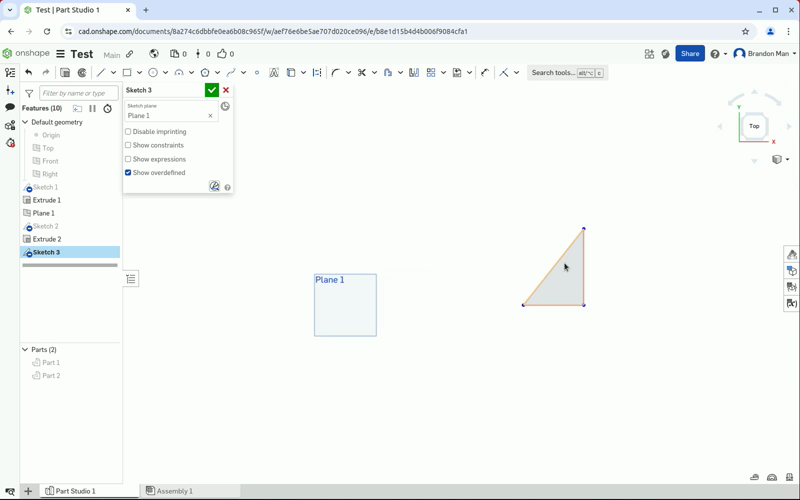
scroll(6)
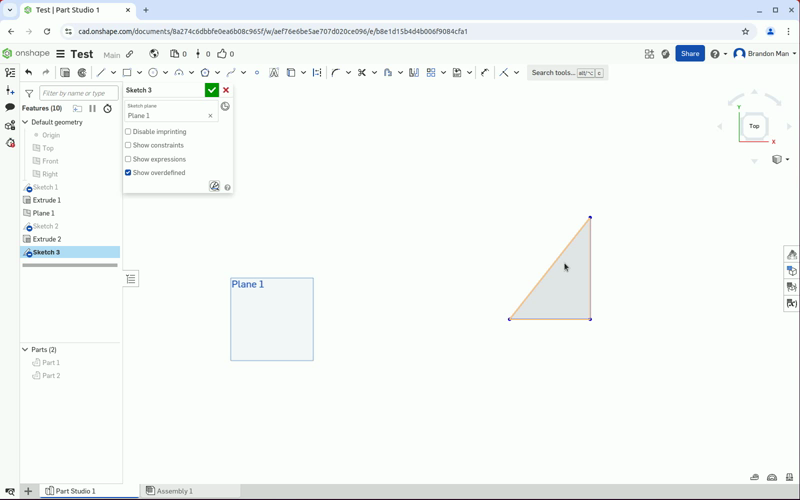
scroll(6)
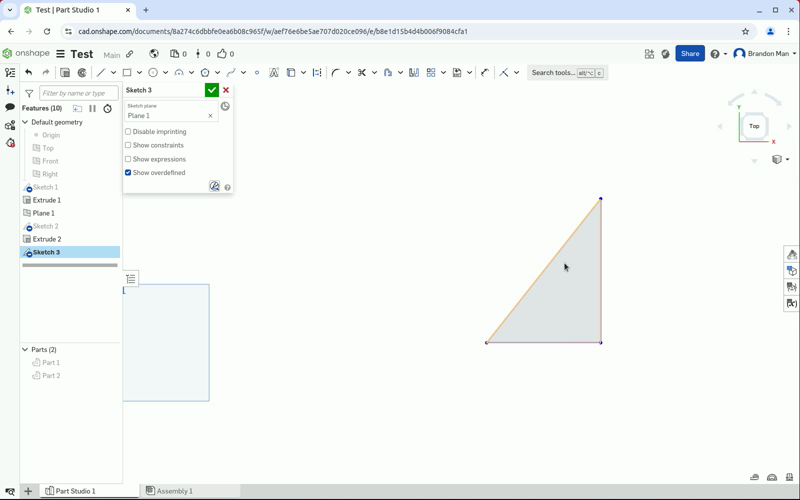
scroll(6)
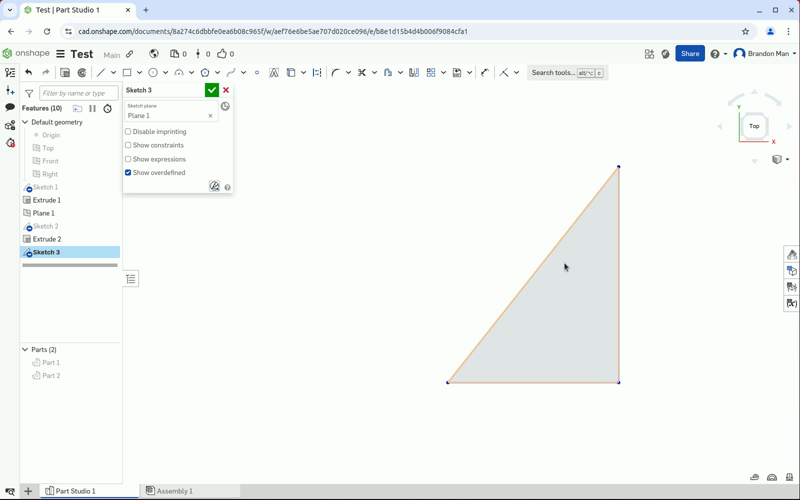
scroll(6)
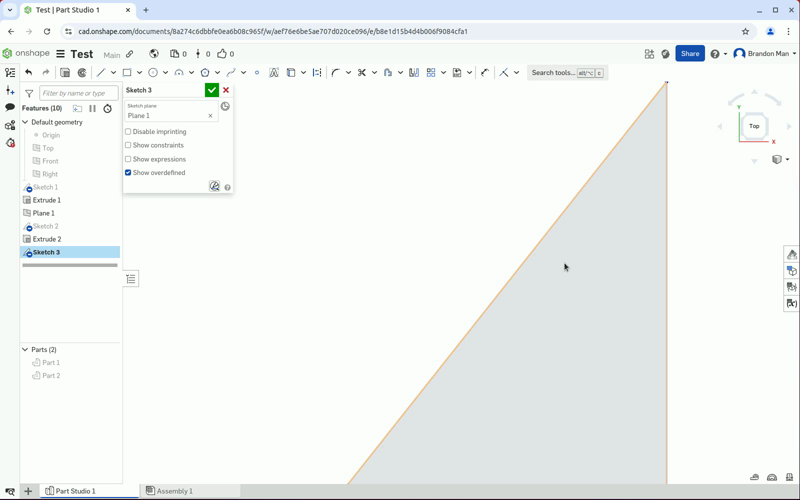
click(564, 262)
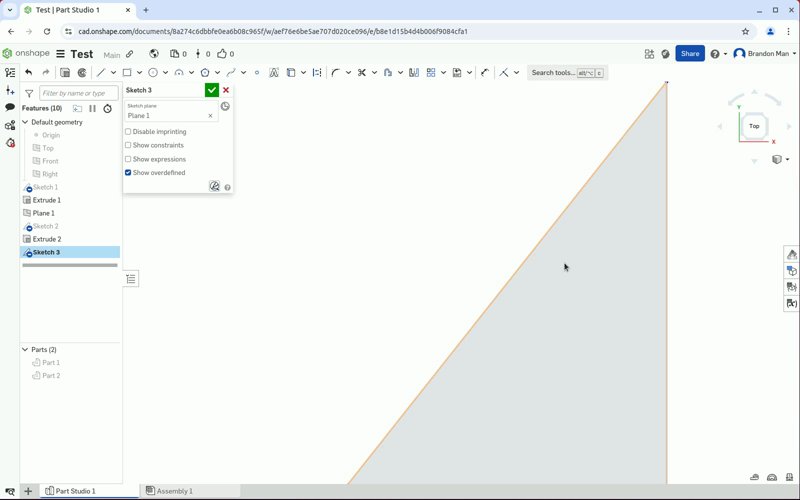
scroll(-6)
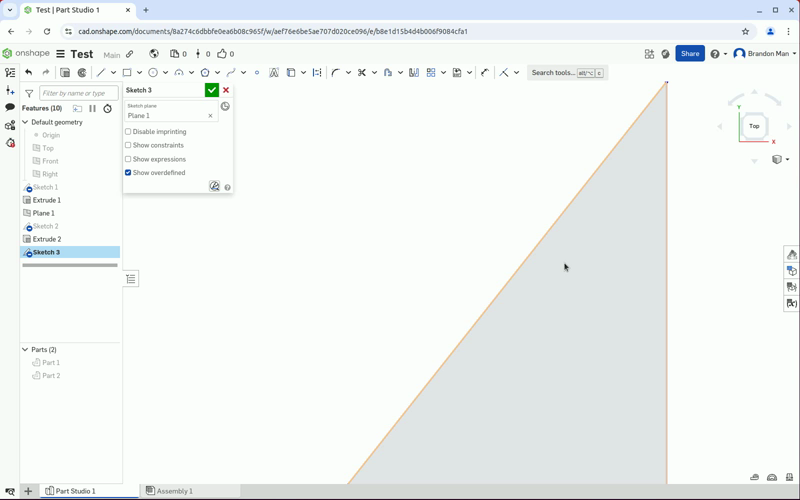
scroll(-6)
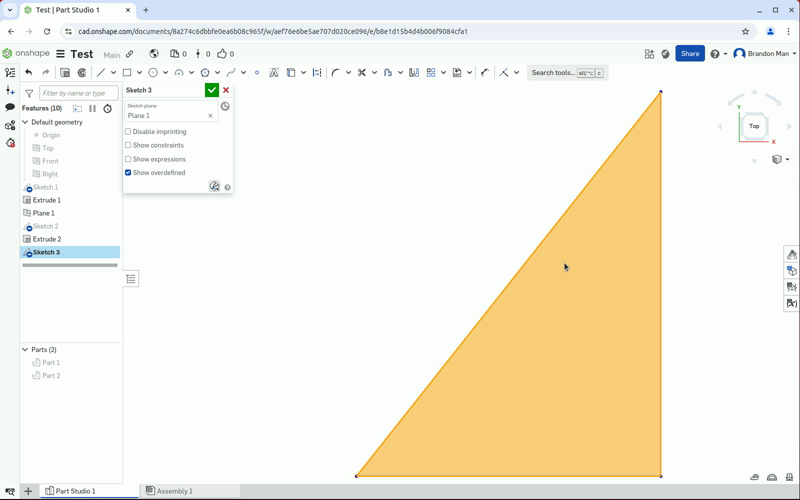
scroll(-6)
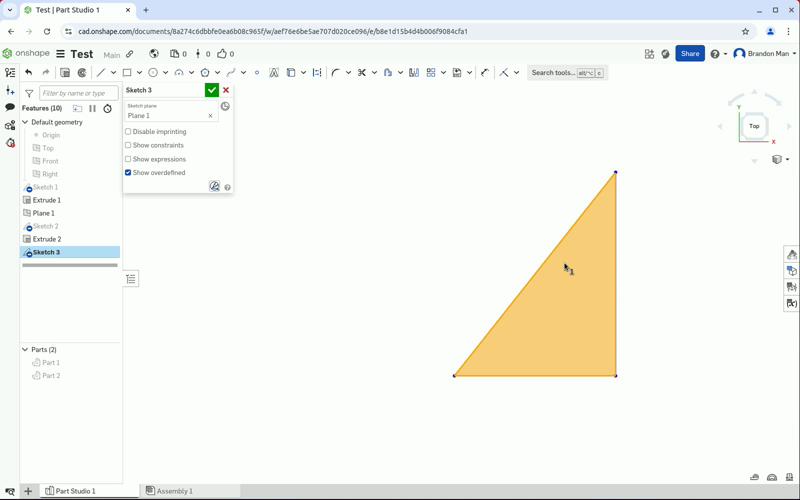
scroll(-6)
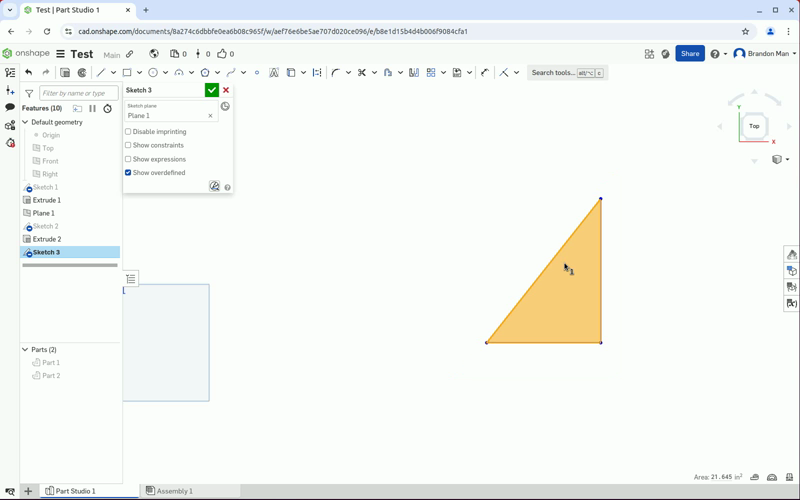
scroll(-6)
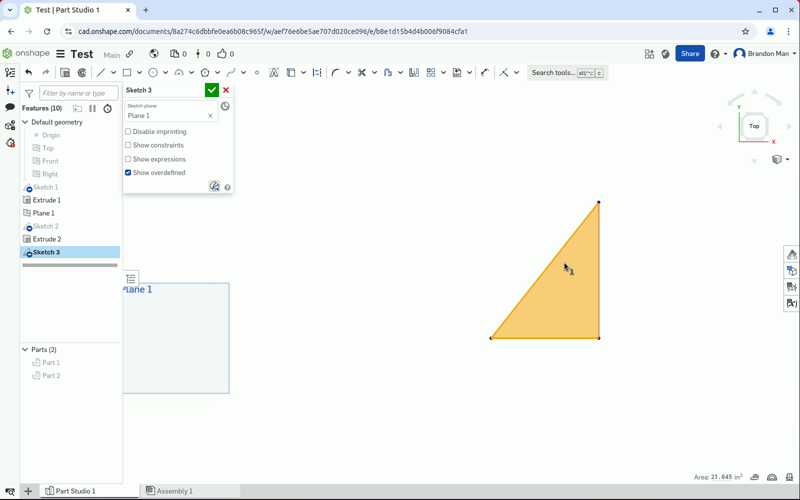
scroll(-6)
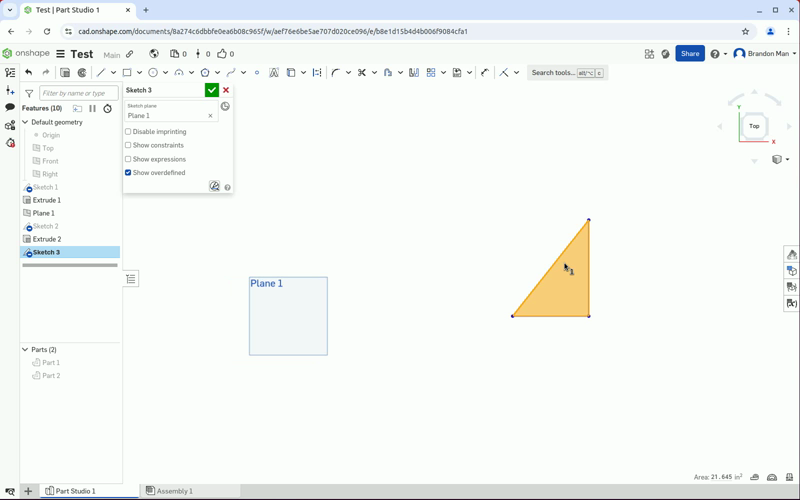
scroll(-6)
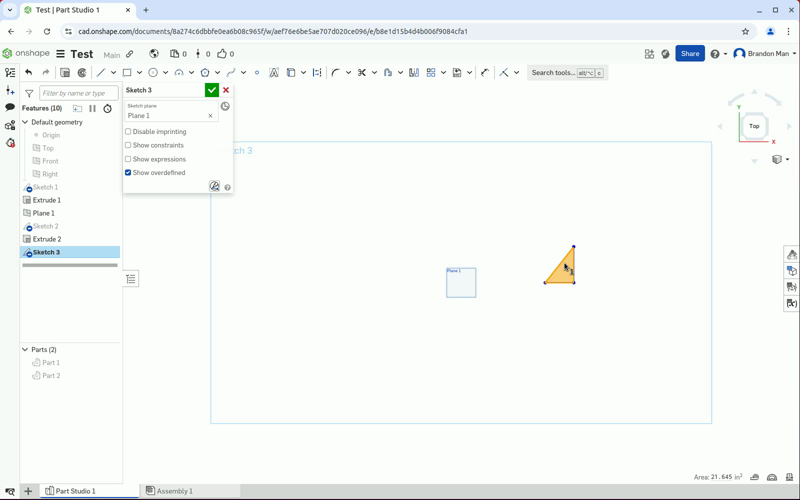
mouse_move(73, 352)
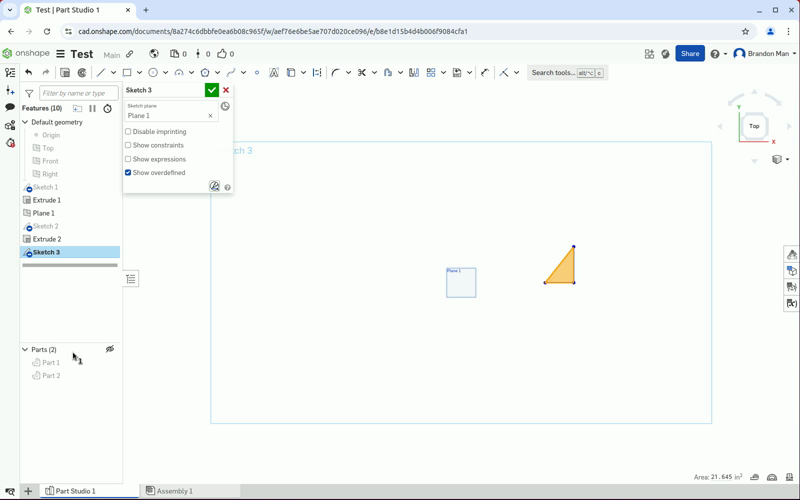
key(shift+y)
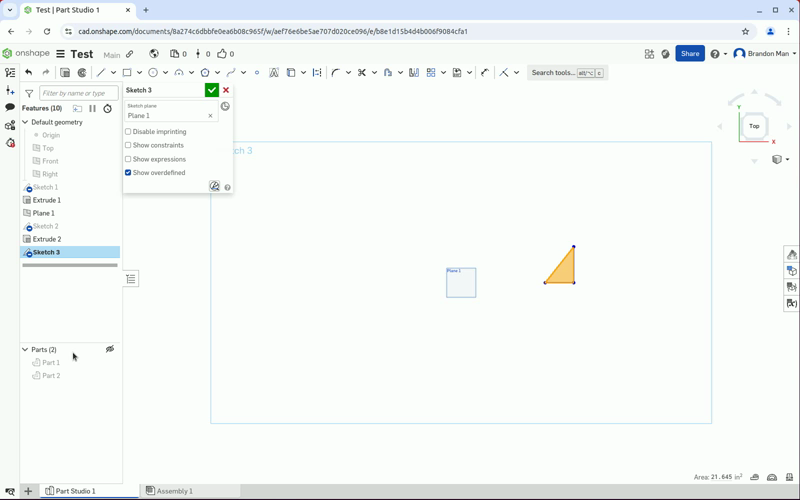
key(shift+e)
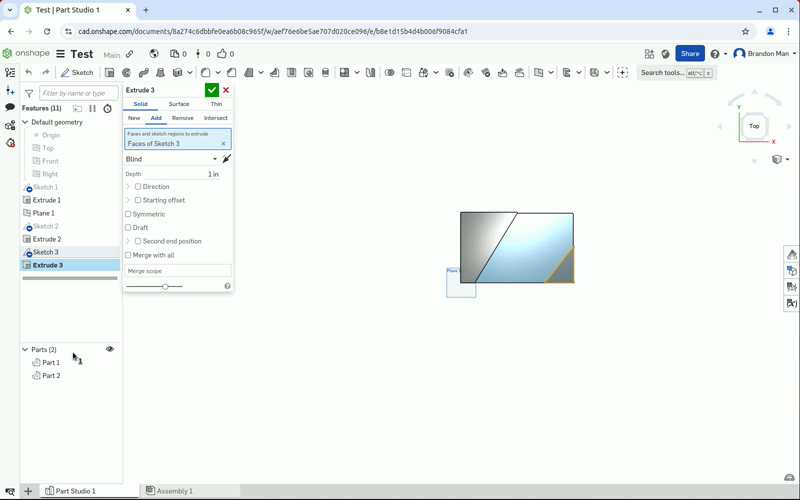
mouse_move(143, 106)
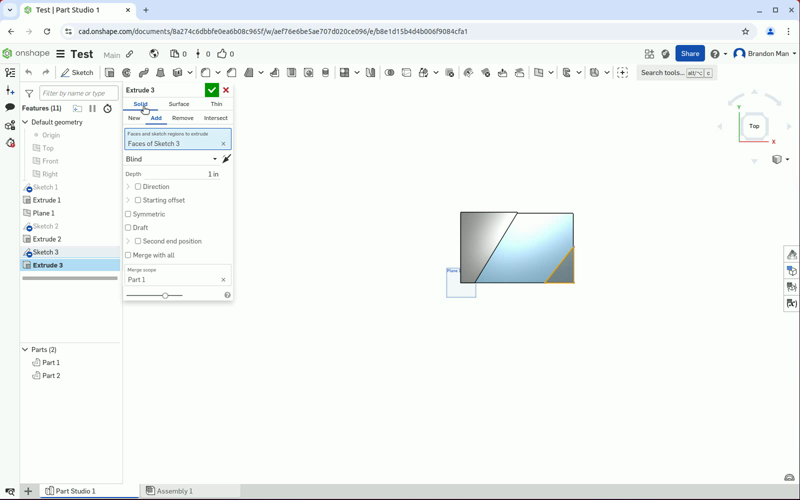
click(143, 106)
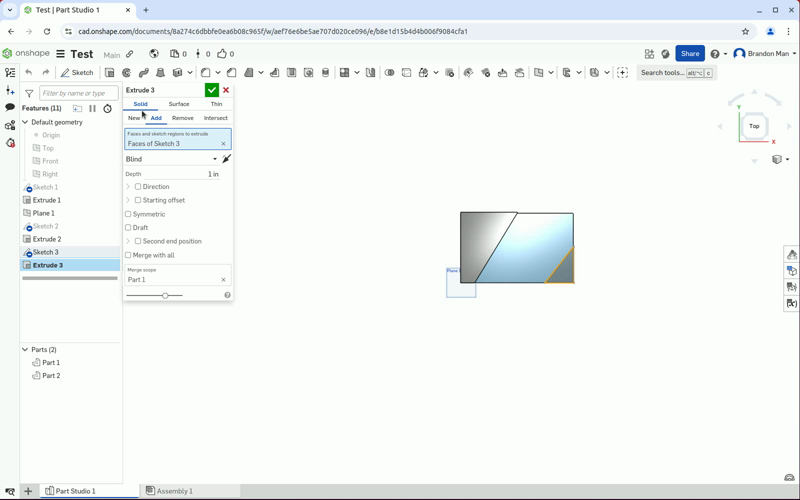
mouse_move(137, 120)
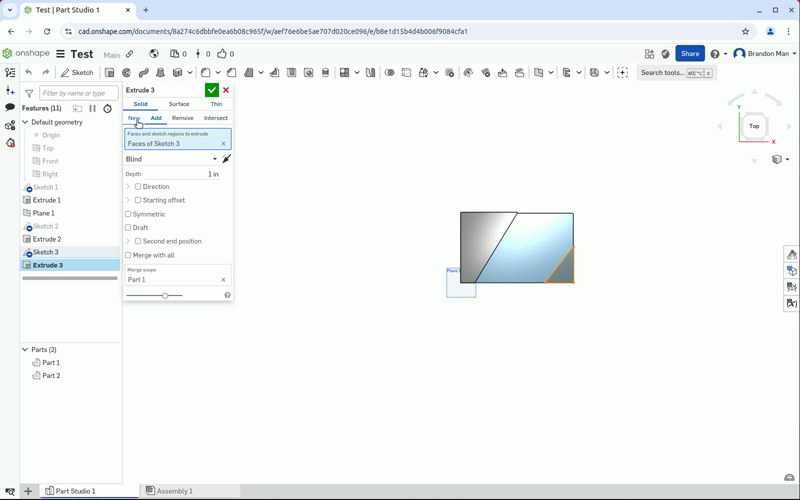
click(137, 120)
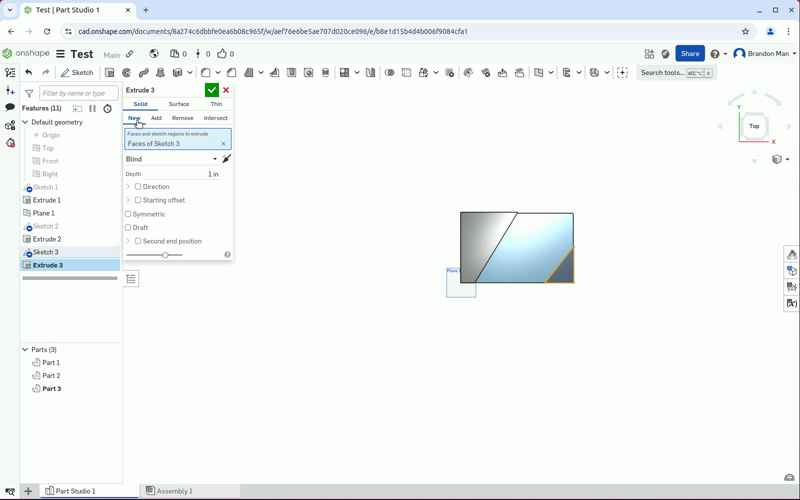
key(tab, 4)
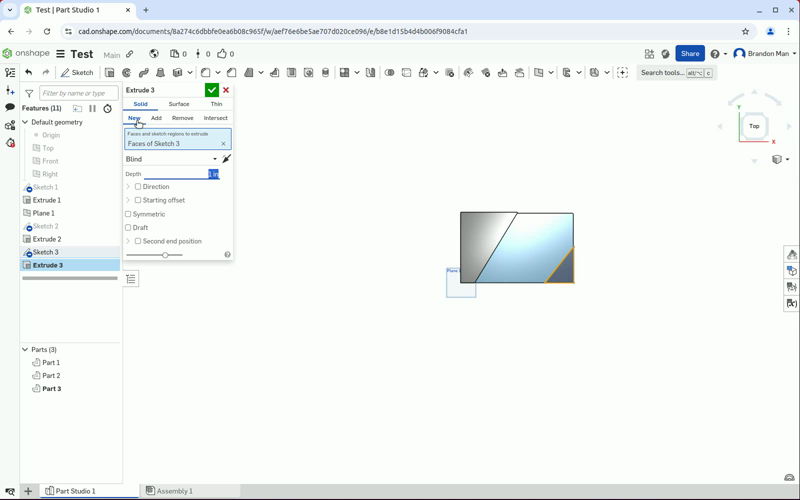
text(5.777)
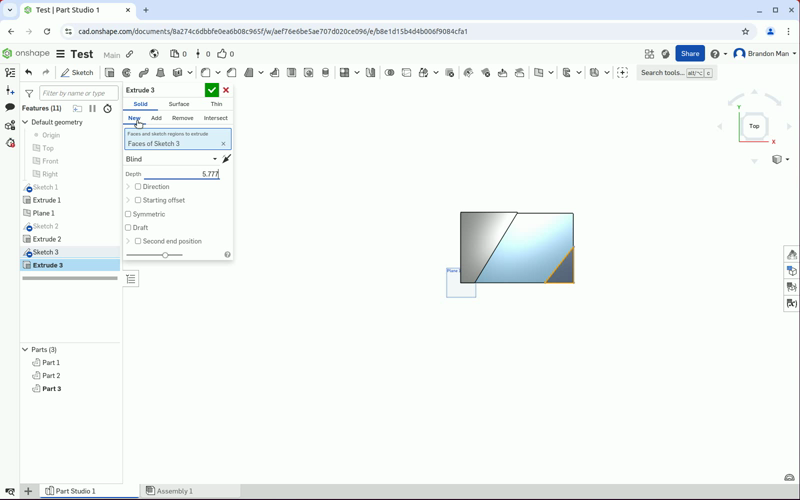
key(enter)
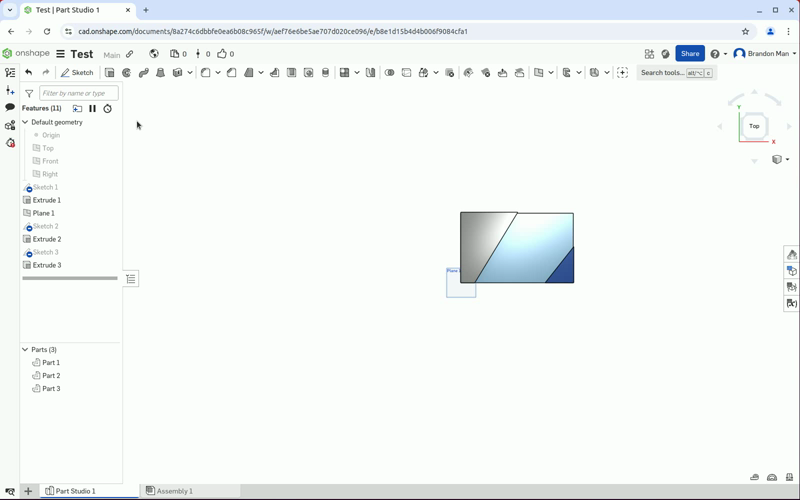
key(shift+h)
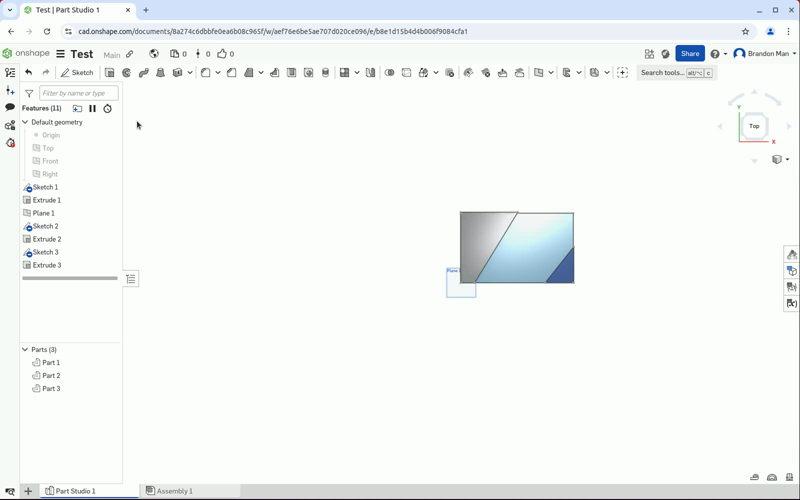
key(shift+h)
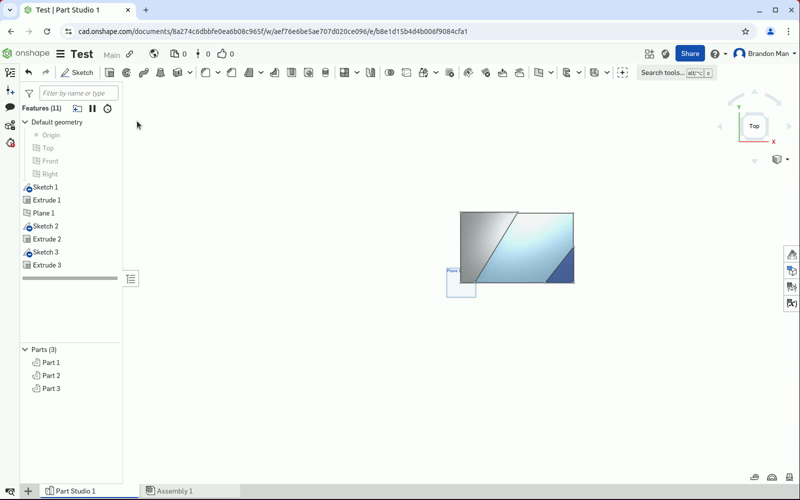
key(shift+7)
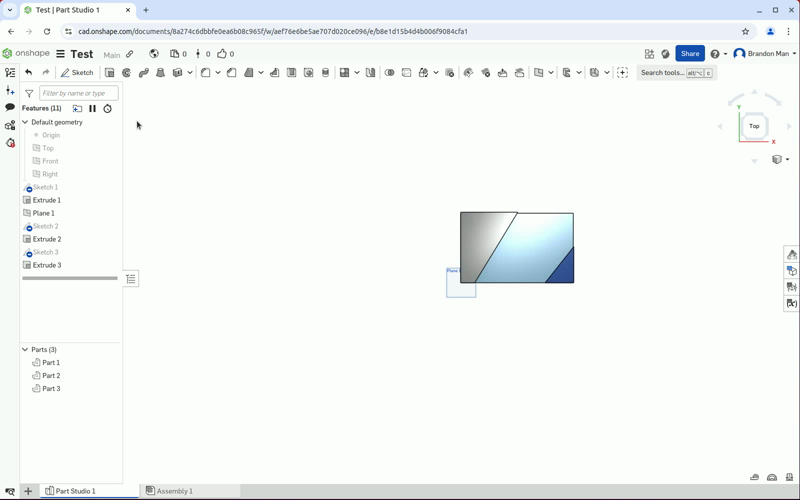
key(up, 3)
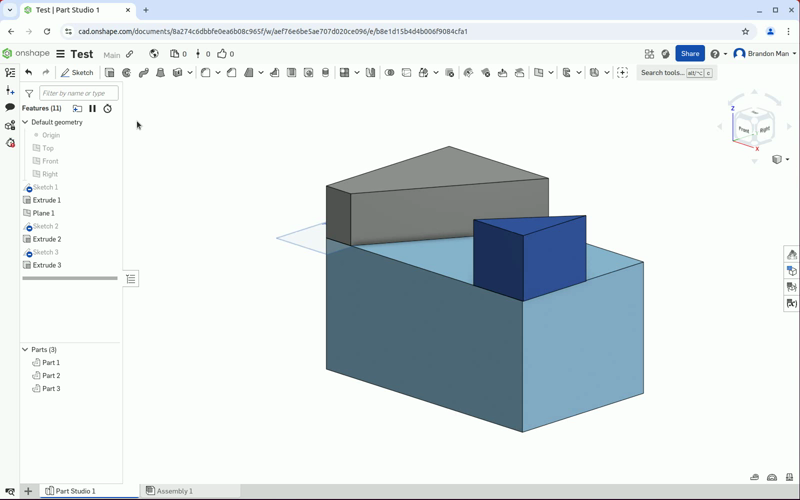
key(left, 3)
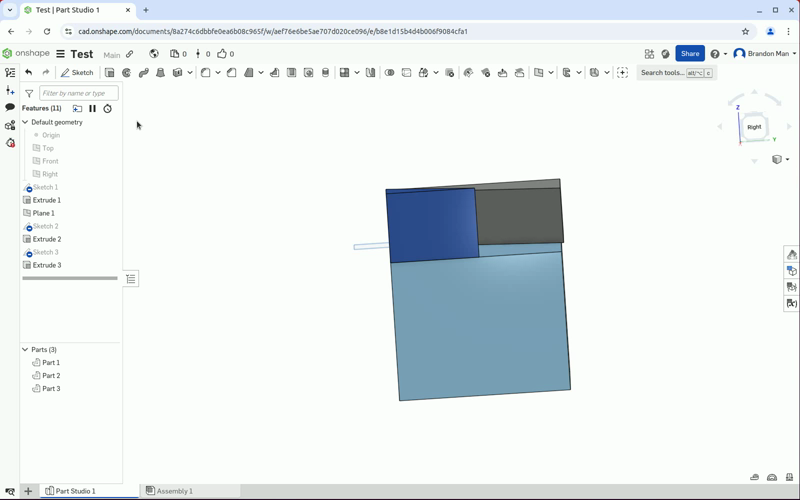
key(right, 3)
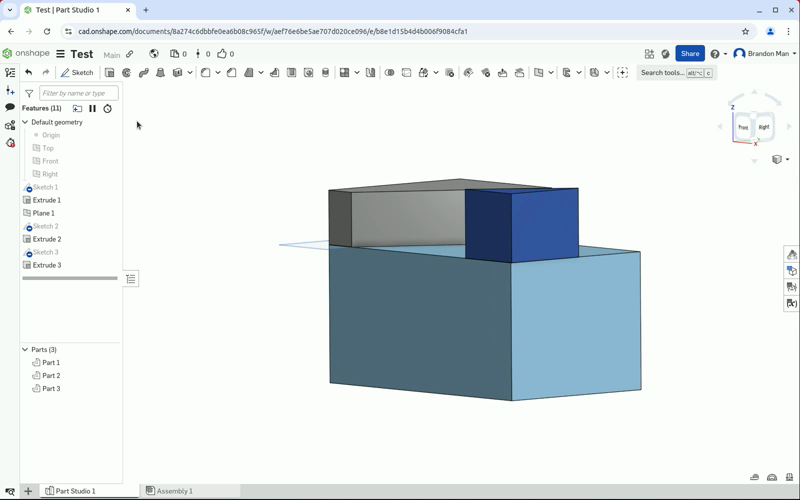
key(down, 3)
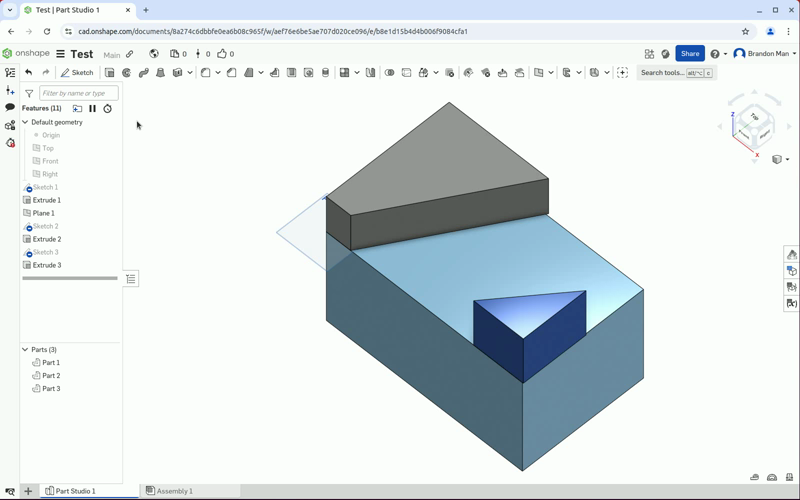
mouse_move(73, 189)
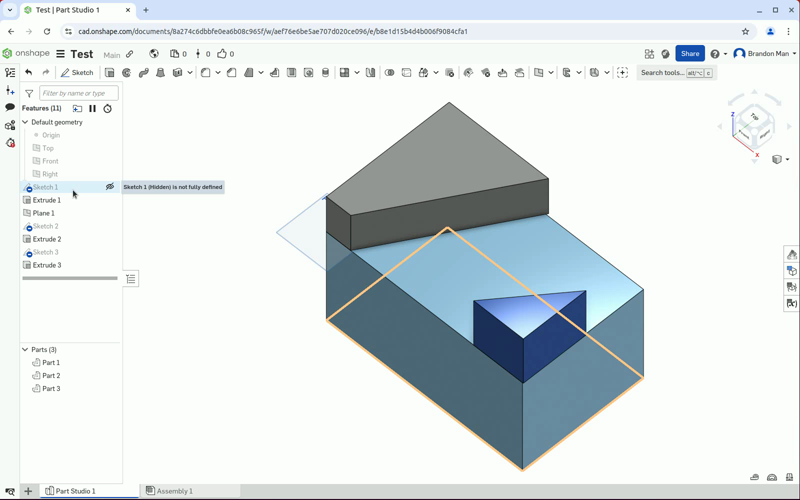
click(73, 189)